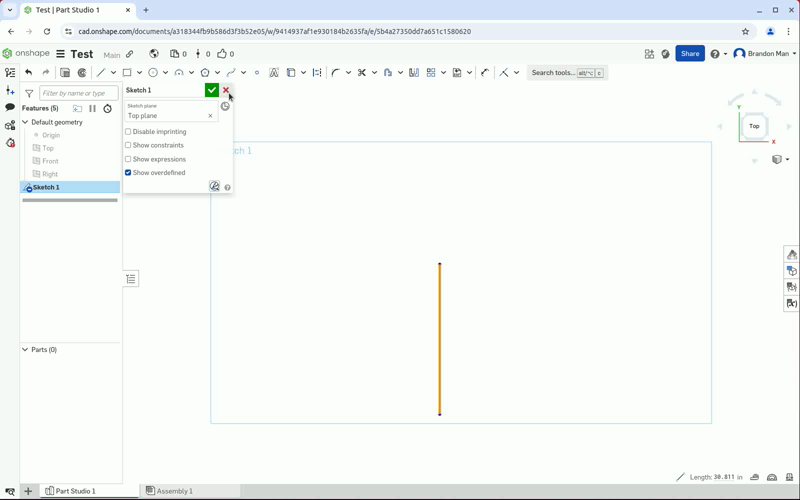
key(shift+h)
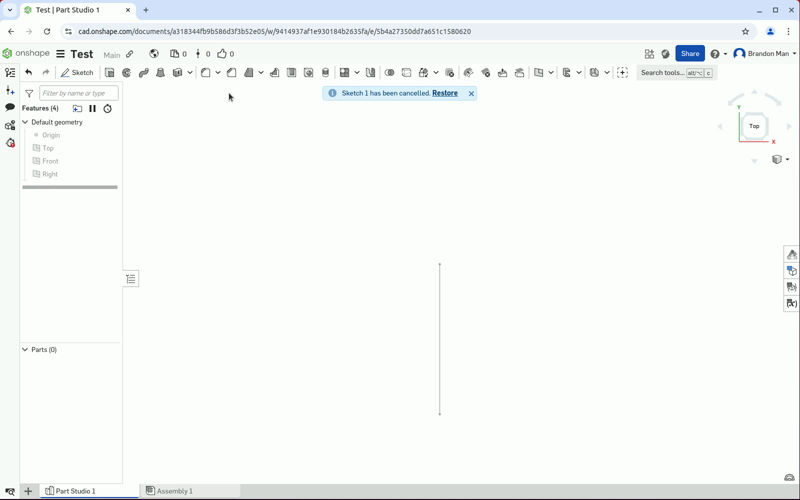
mouse_move(73, 352)
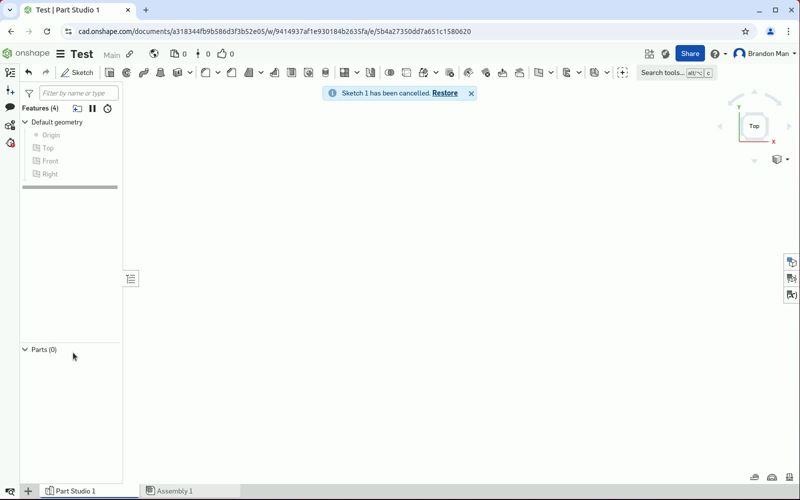
key(y)
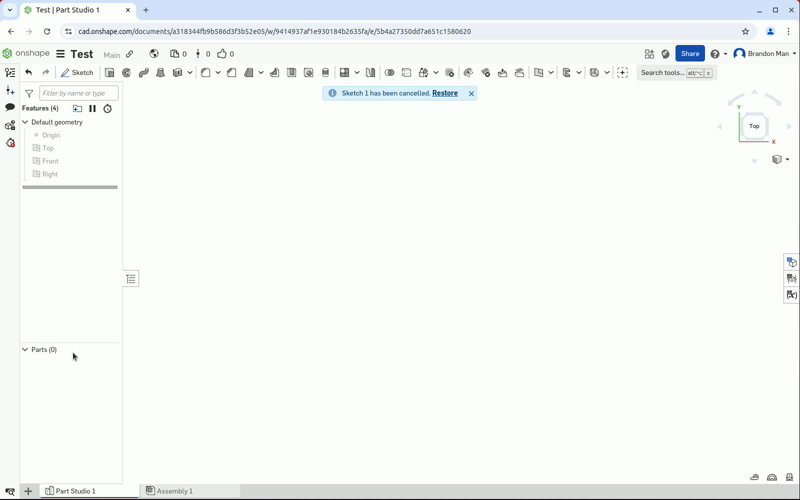
key(shift+p)
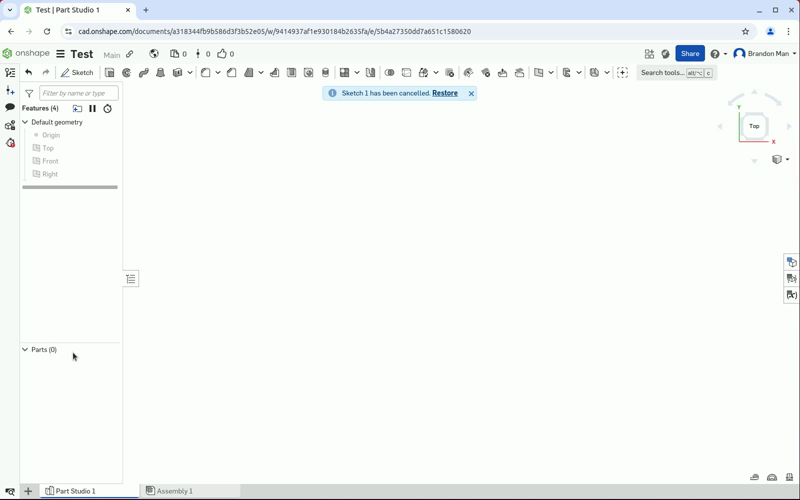
key(space)
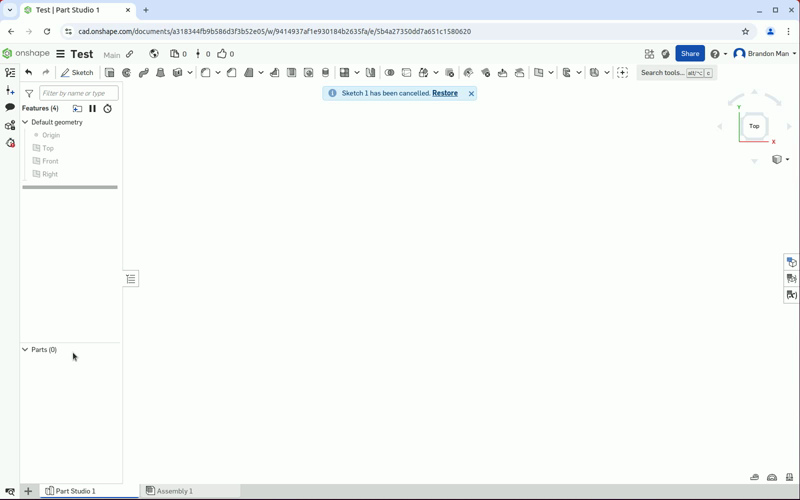
key_down(shift)
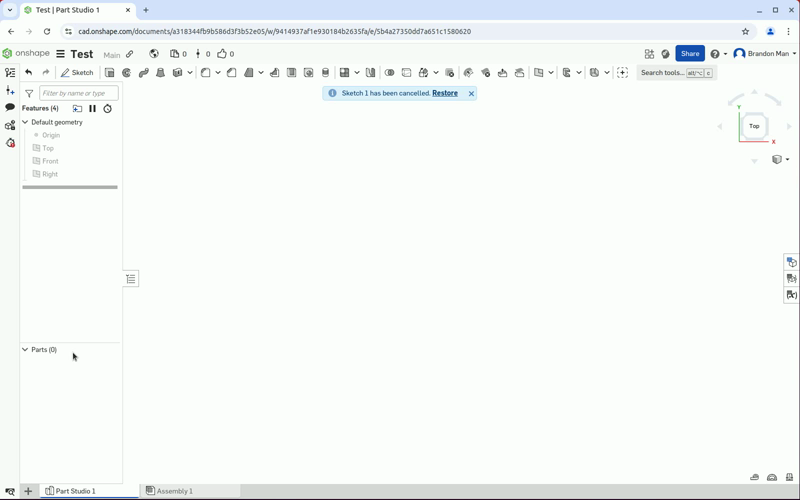
key(up)
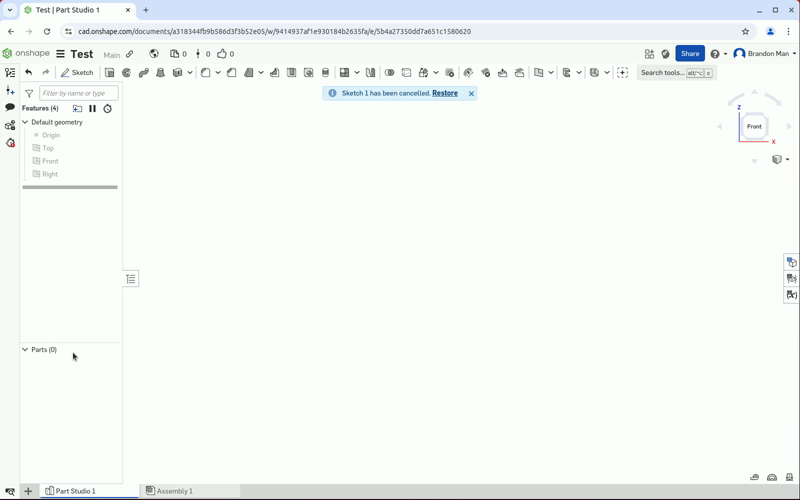
key_up(shift)
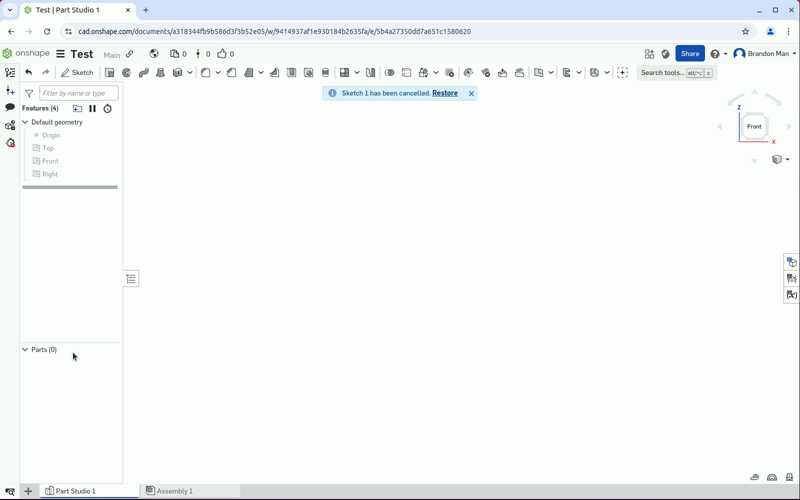
mouse_move(73, 352)
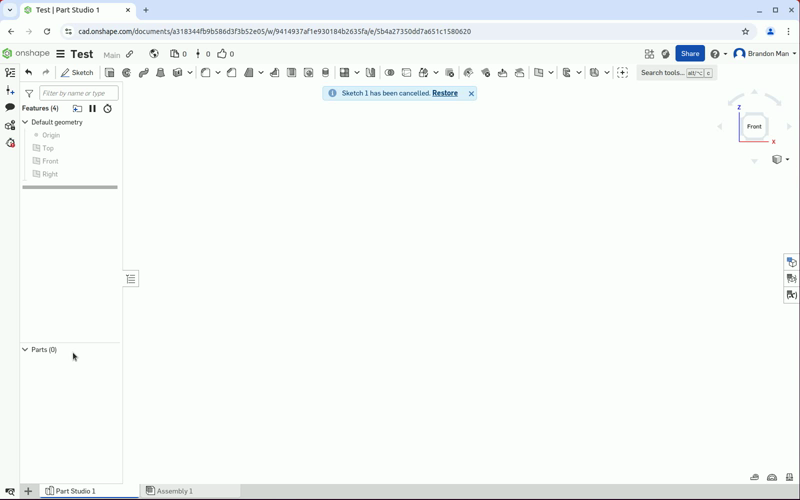
key(shift+y)
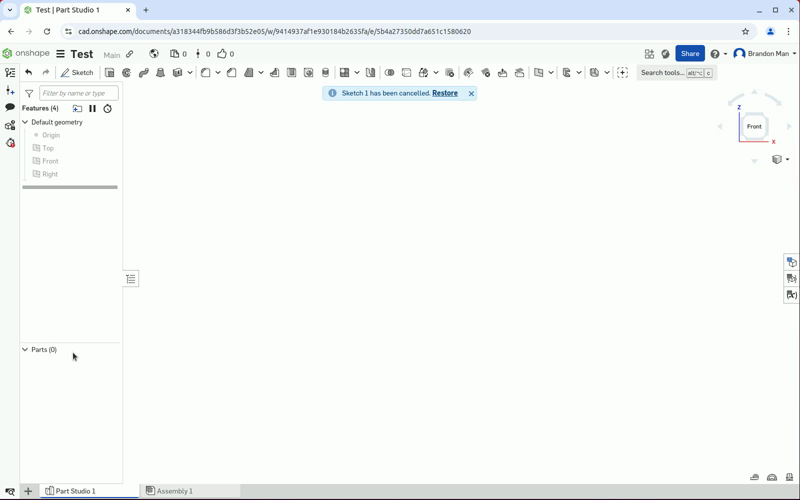
key(shift+s)
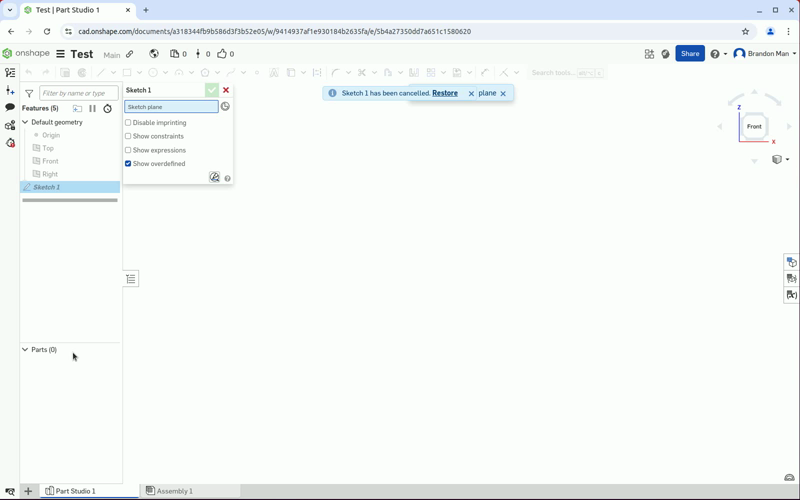
mouse_move(73, 163)
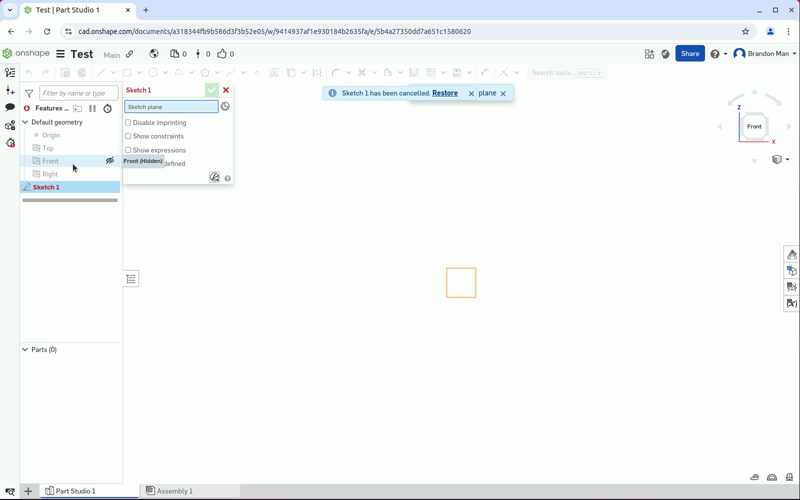
click(73, 163)
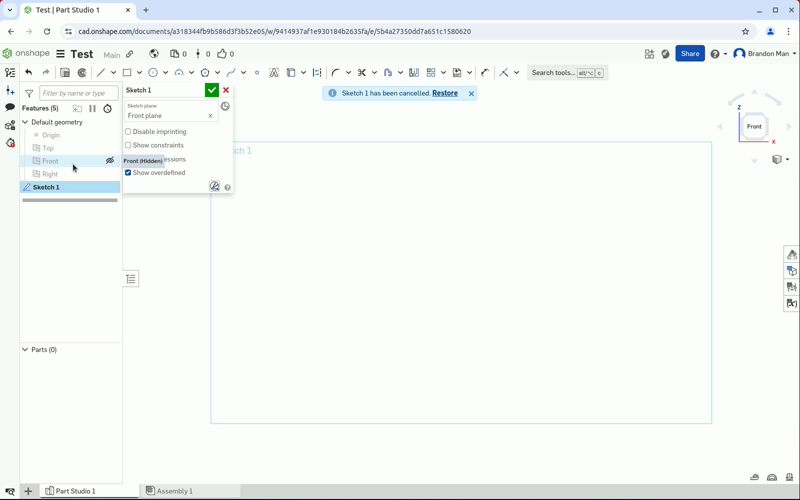
mouse_move(73, 352)
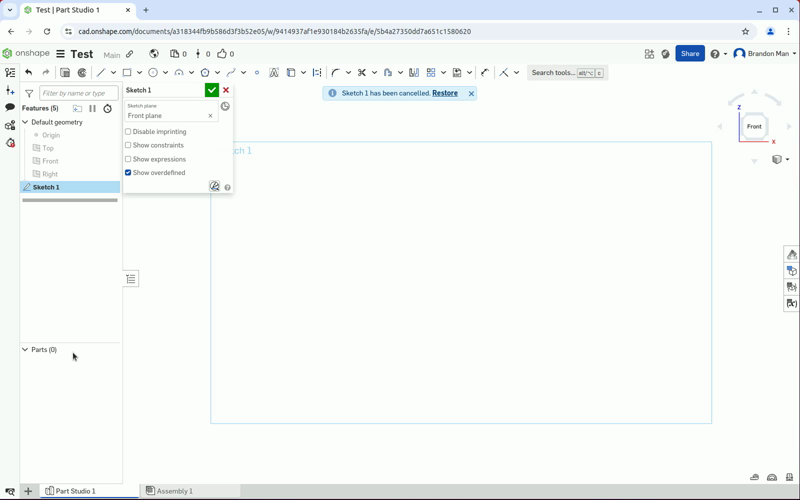
key(y)
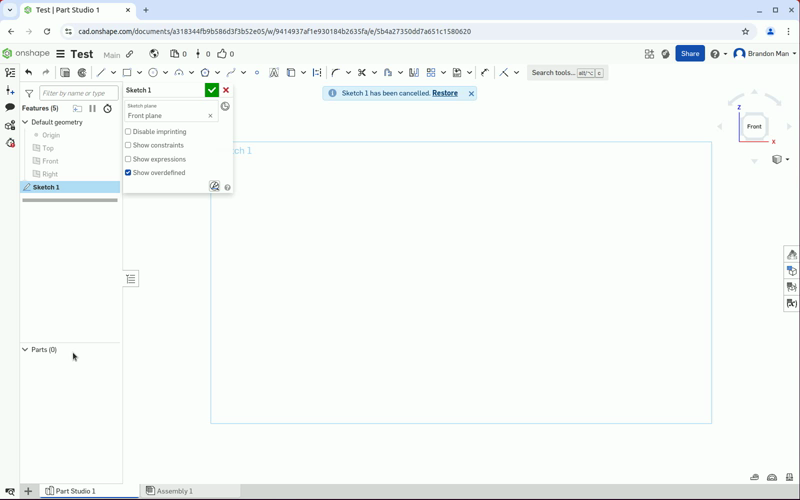
key(c)
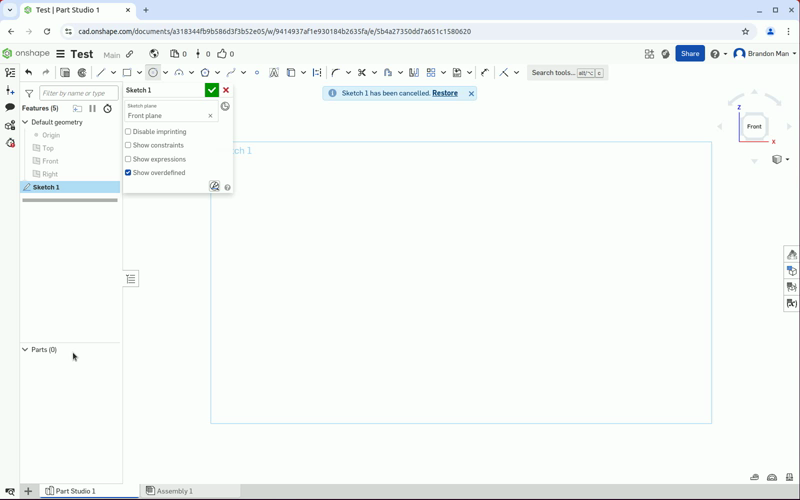
key_down(shift)
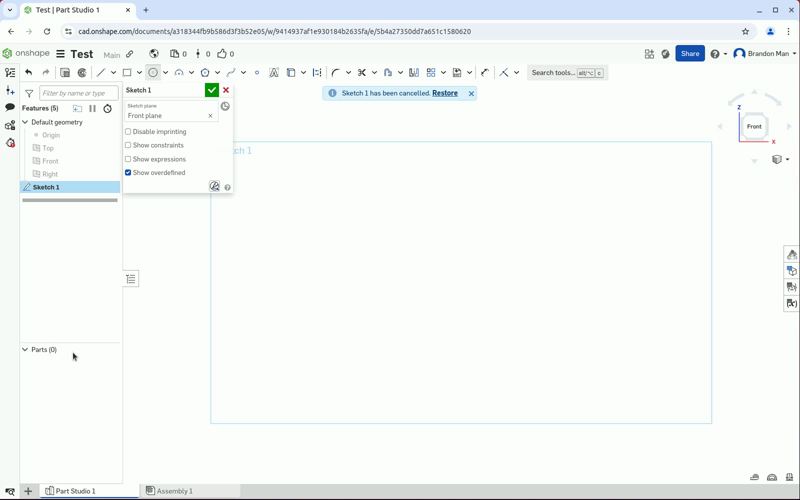
mouse_move(461, 282)
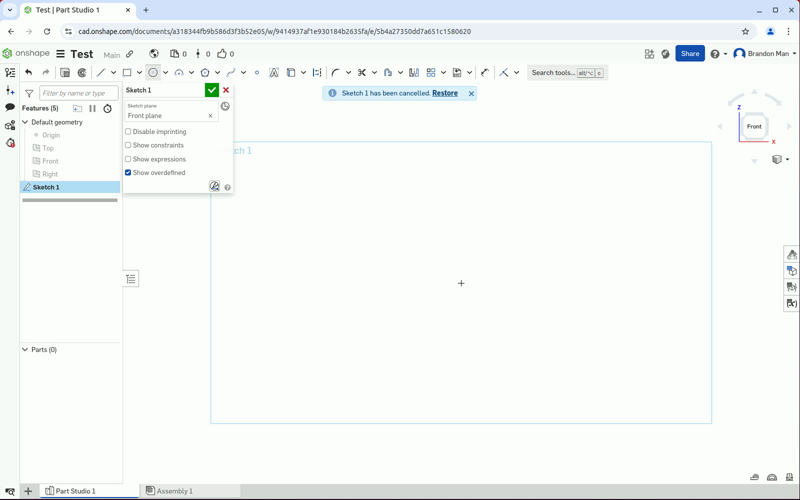
click(461, 282)
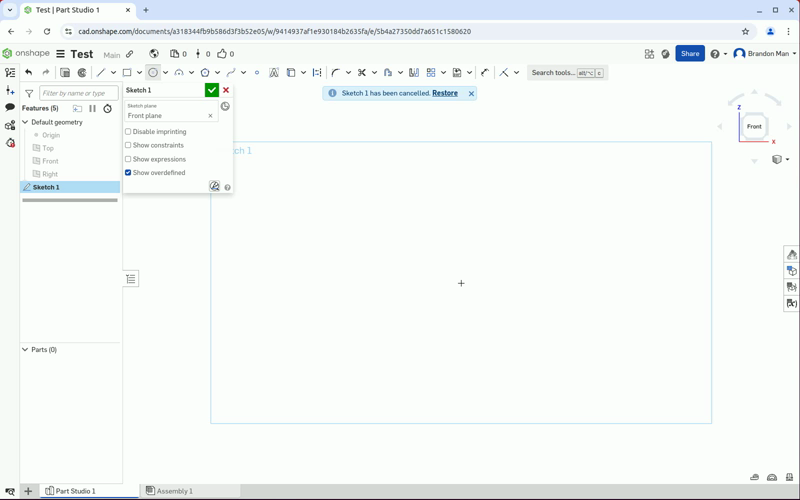
key_up(shift)
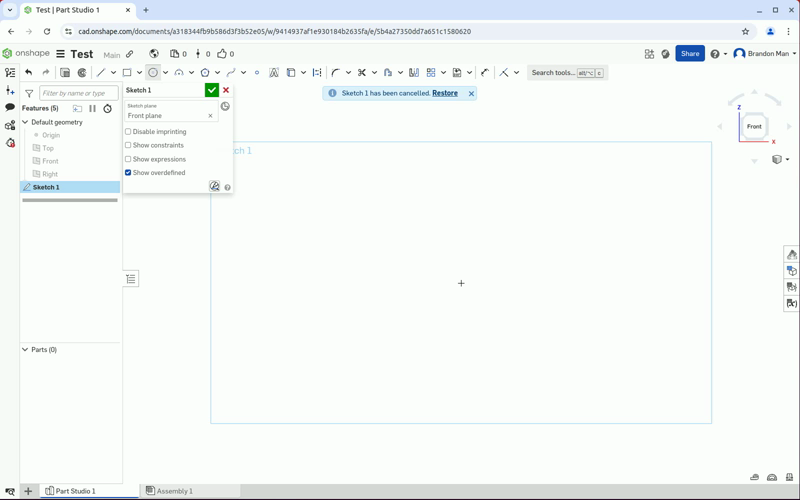
mouse_move(542, 282)
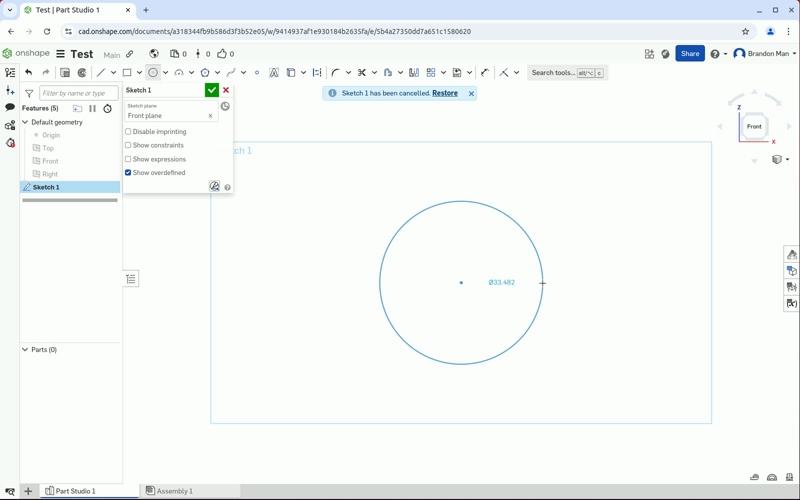
click(542, 282)
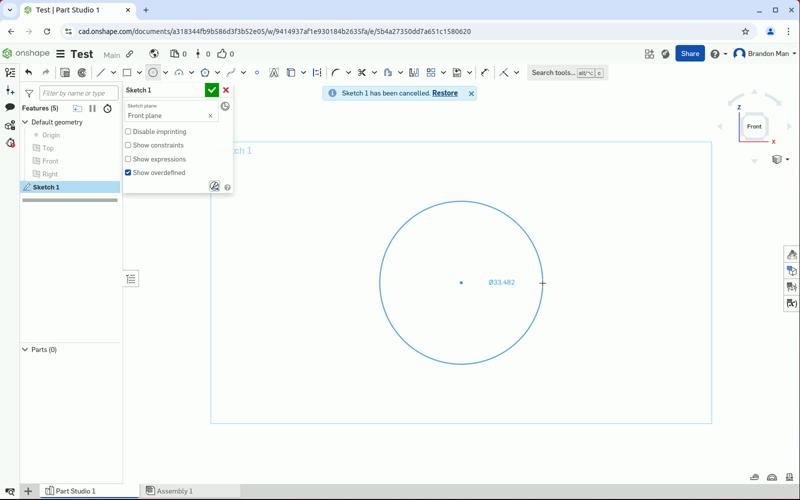
key(esc)
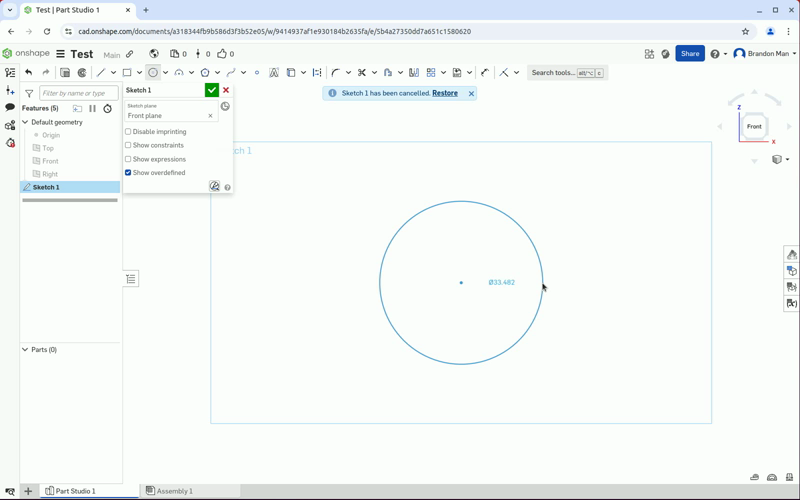
key(c)
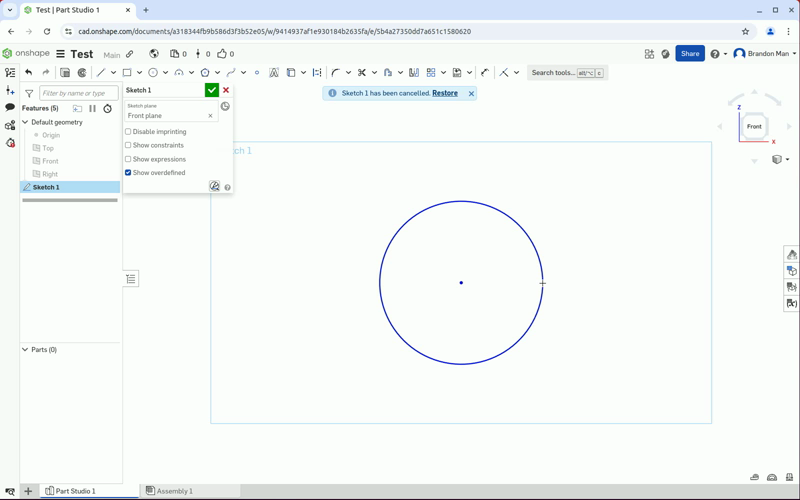
key_down(shift)
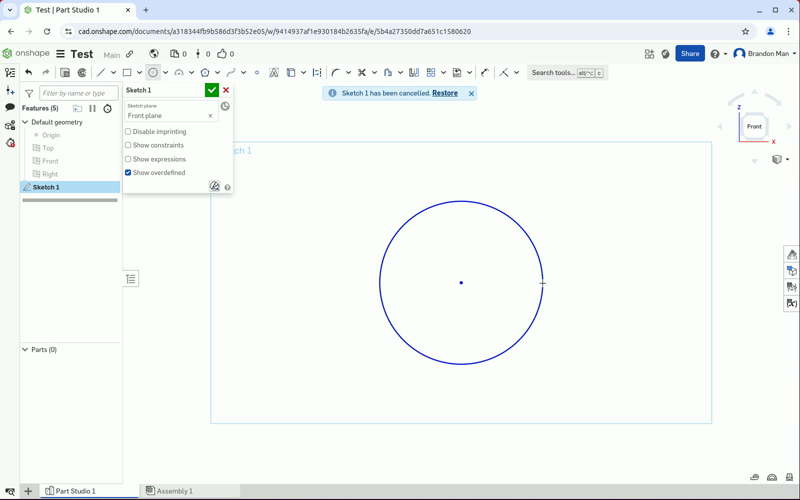
mouse_move(398, 262)
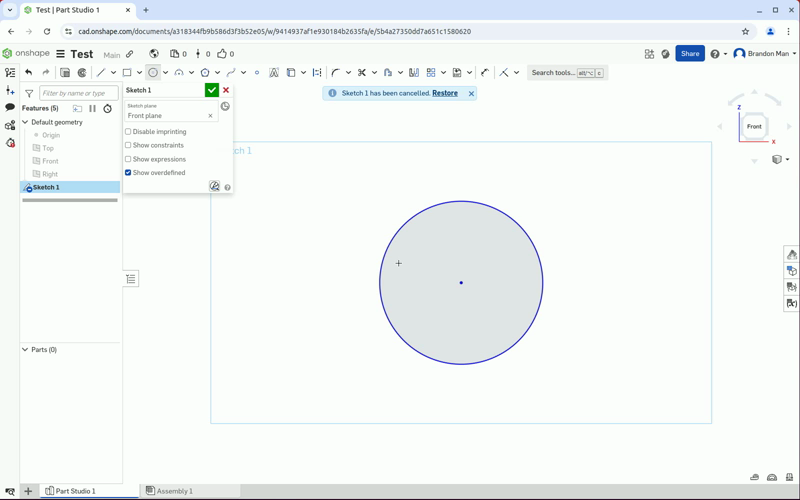
click(398, 262)
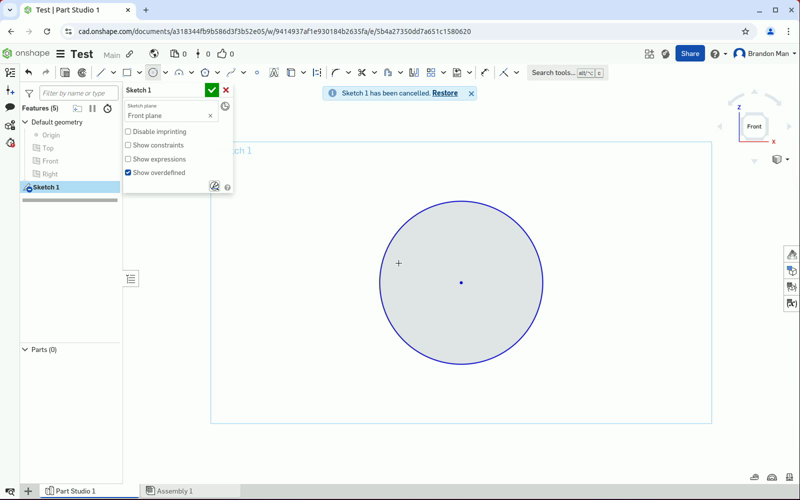
key_up(shift)
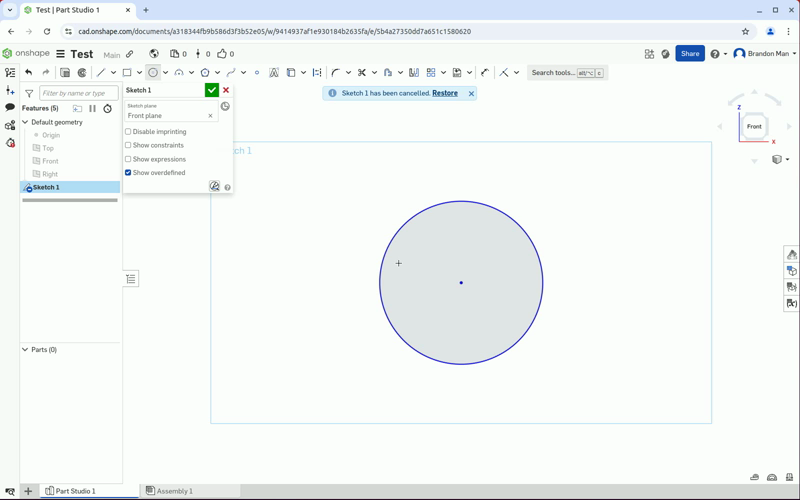
mouse_move(407, 262)
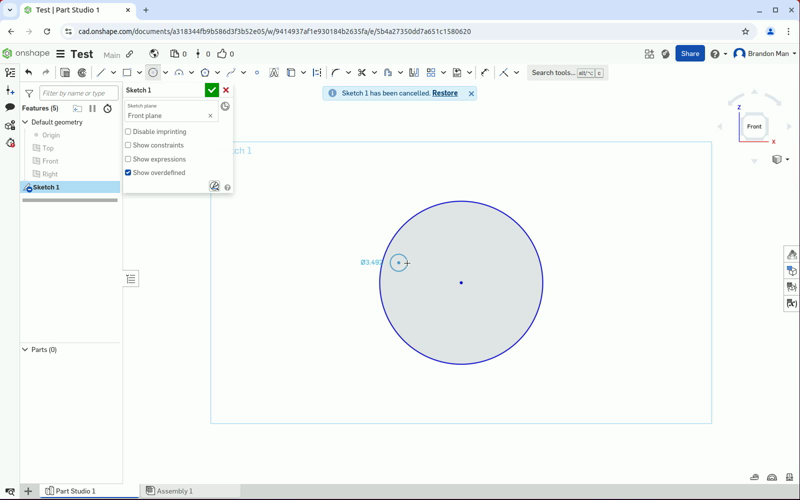
click(407, 262)
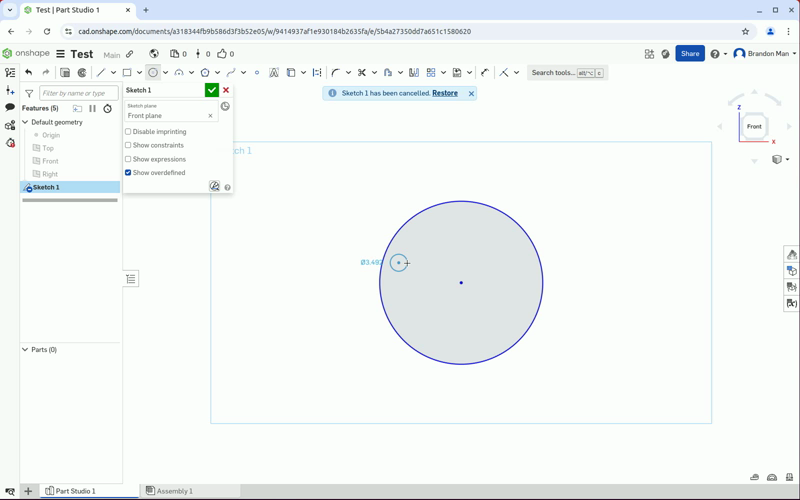
key(esc)
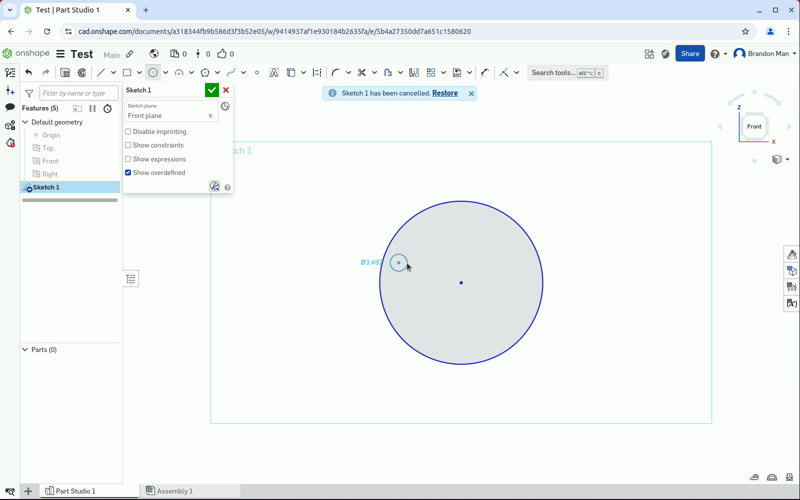
key(c)
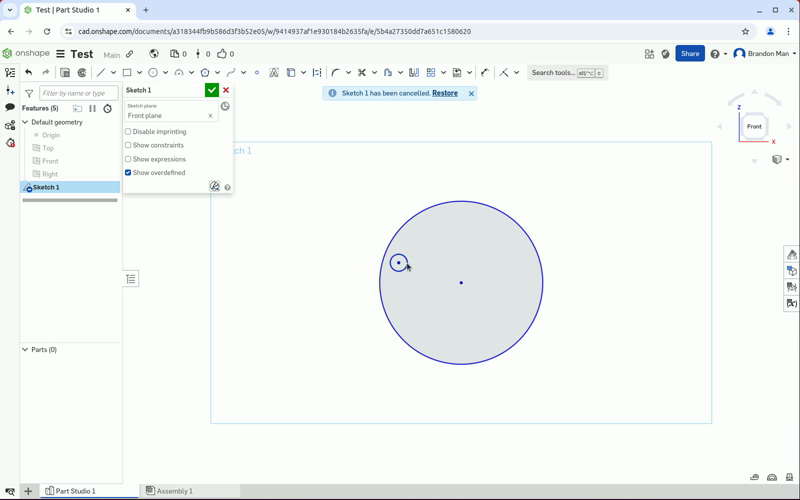
key_down(shift)
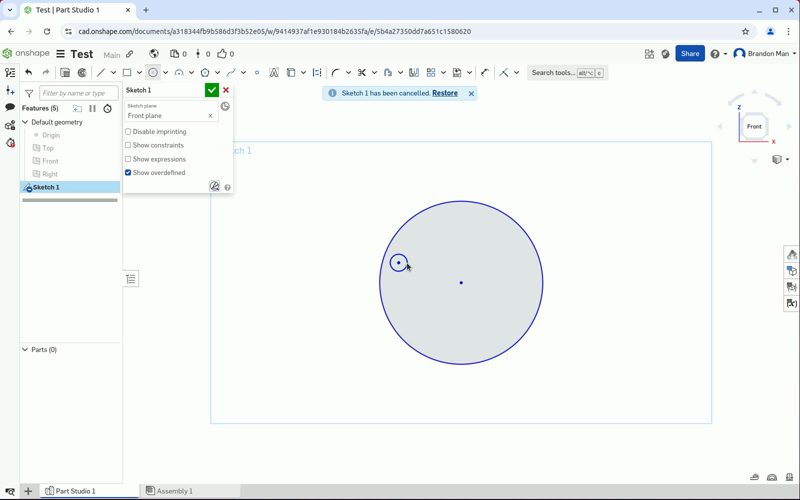
mouse_move(422, 335)
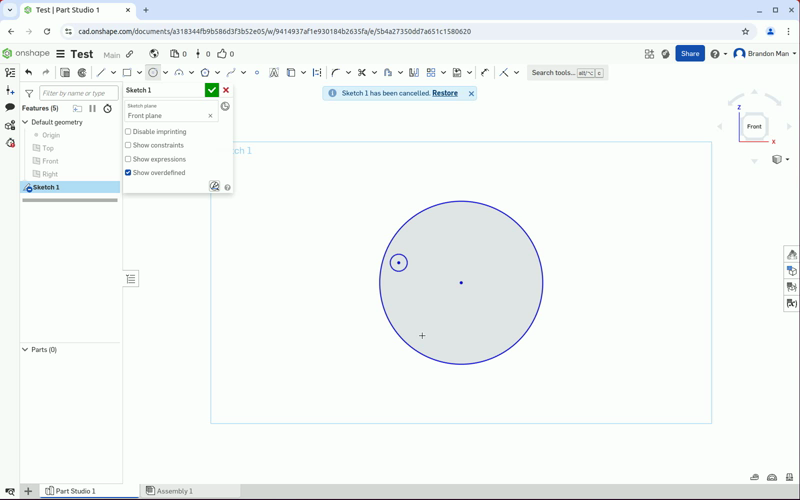
click(422, 335)
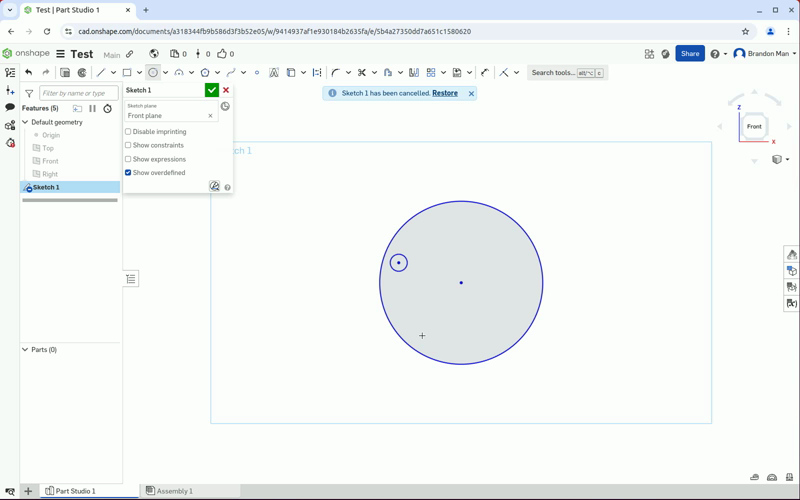
key_up(shift)
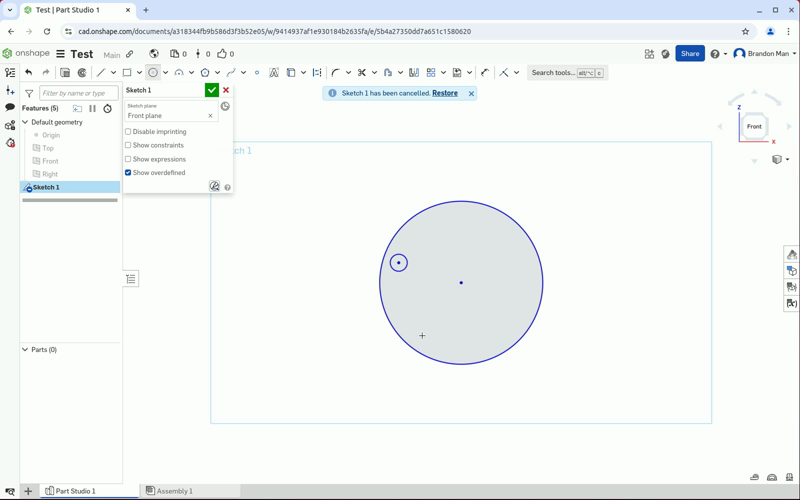
mouse_move(430, 335)
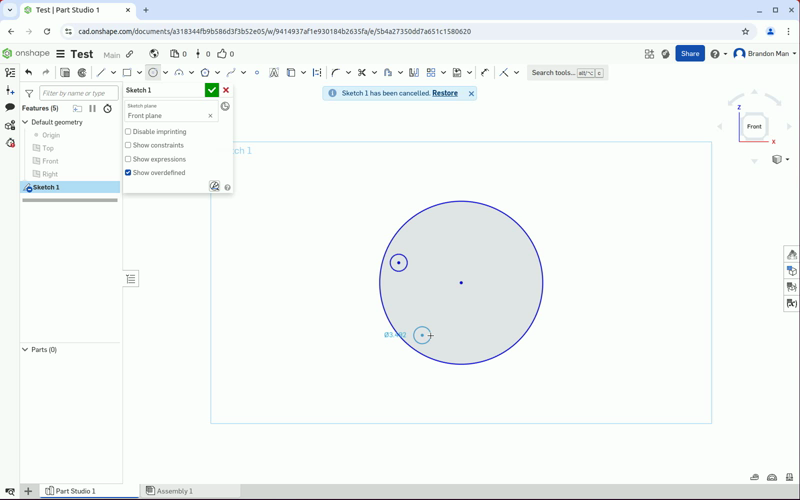
click(430, 335)
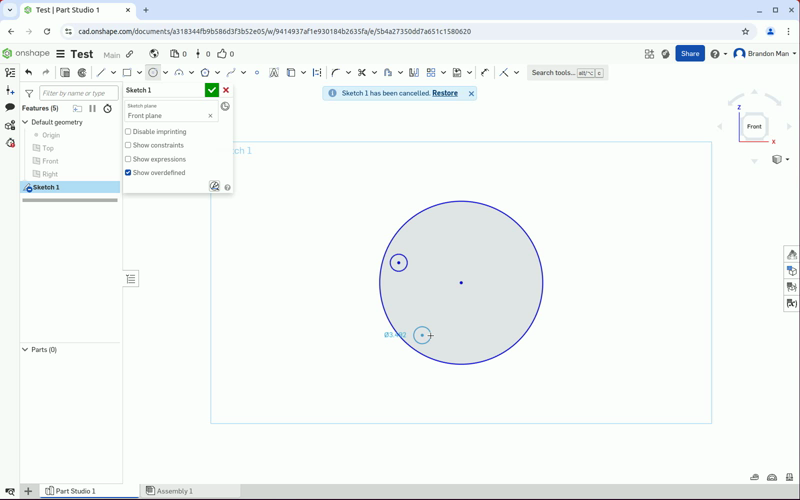
key(esc)
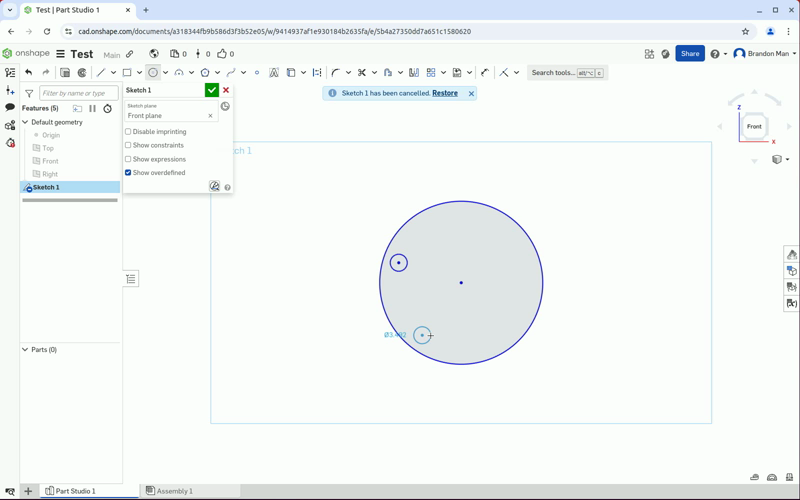
key(c)
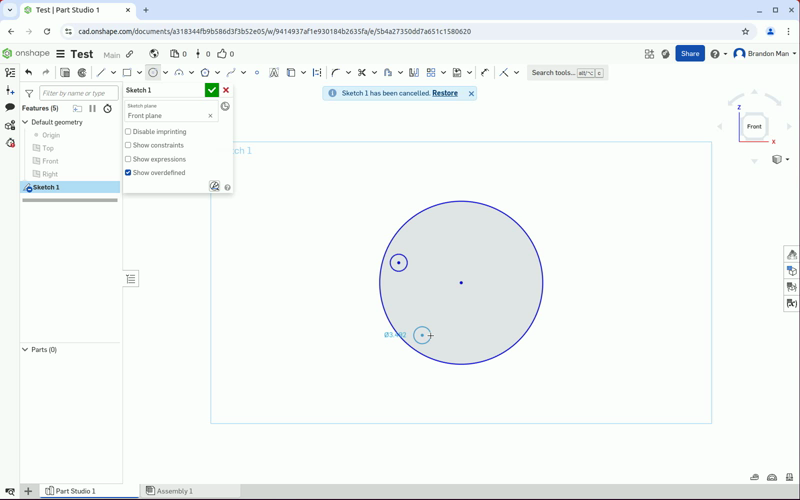
key_down(shift)
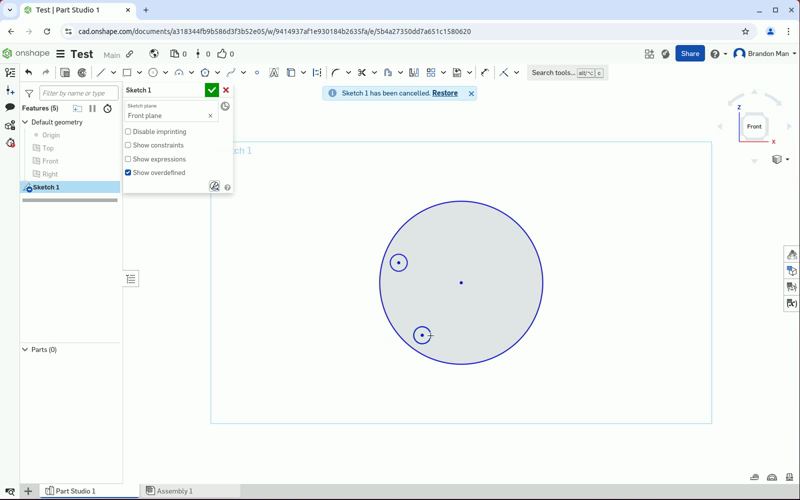
mouse_move(461, 218)
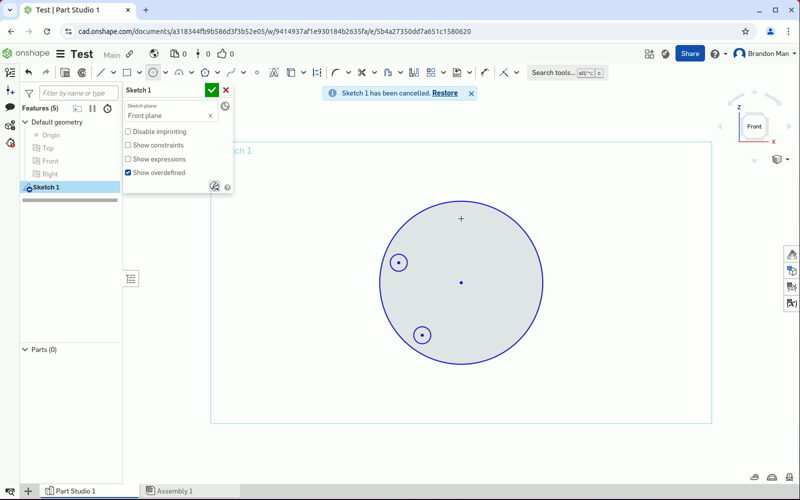
click(461, 218)
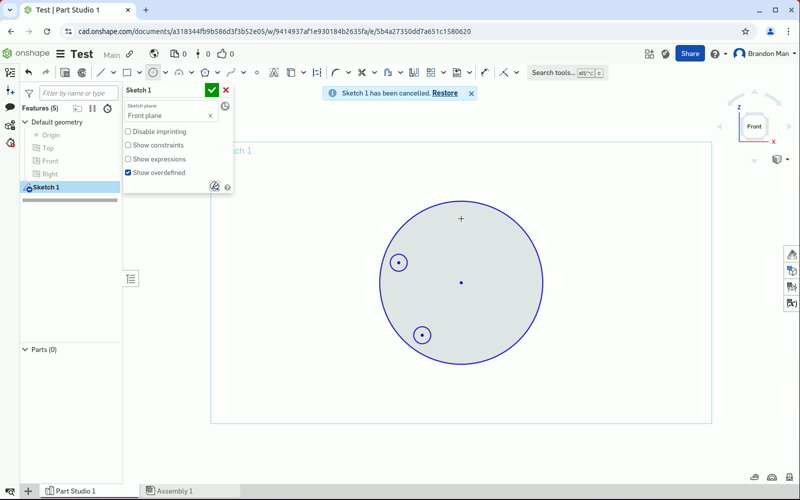
key_up(shift)
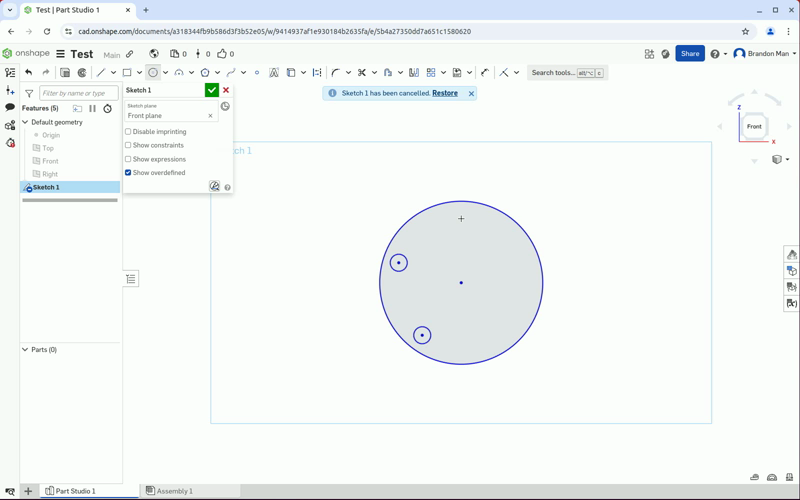
mouse_move(469, 218)
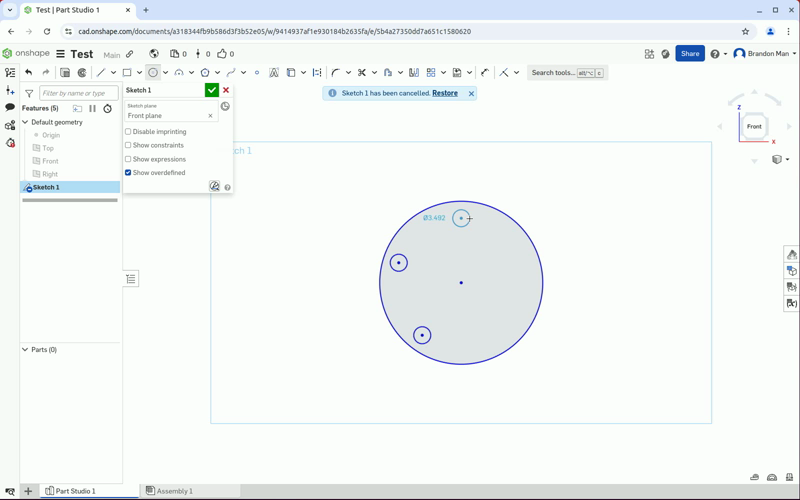
click(469, 218)
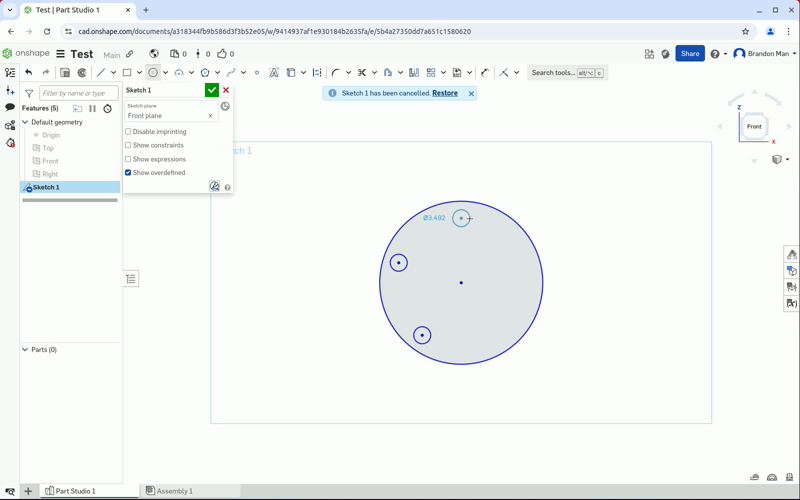
key(esc)
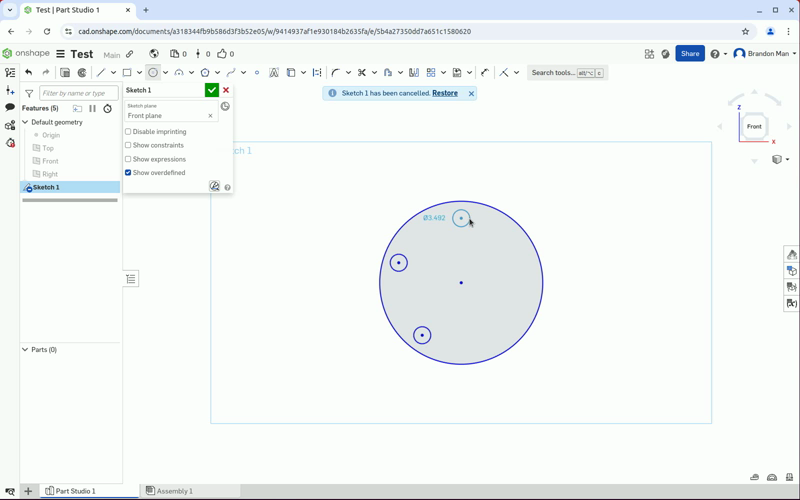
key(c)
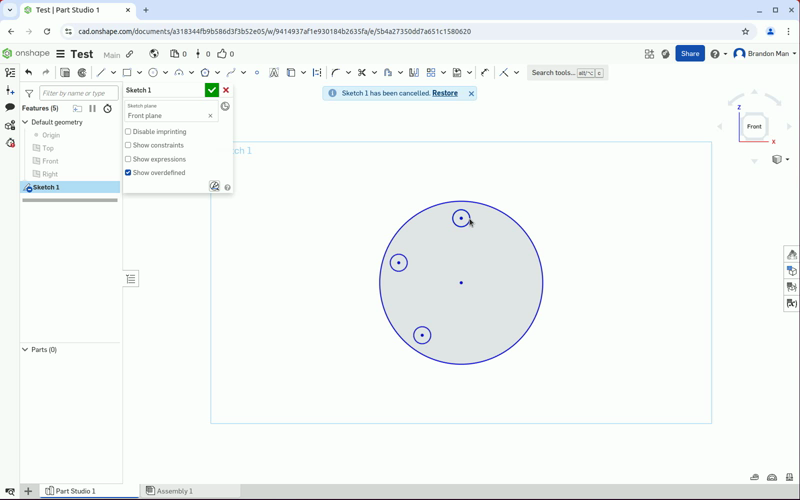
key_down(shift)
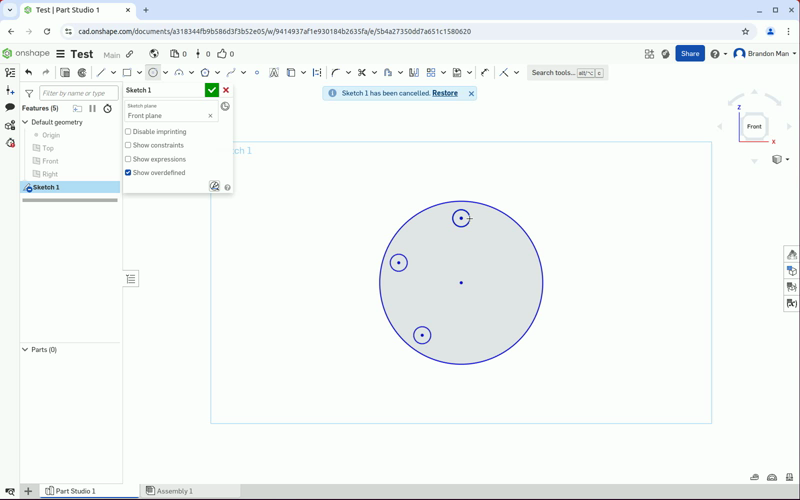
mouse_move(498, 335)
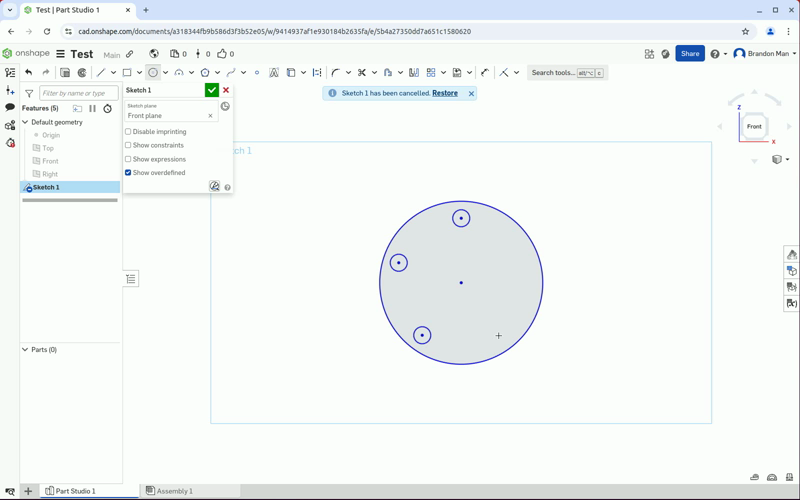
click(498, 335)
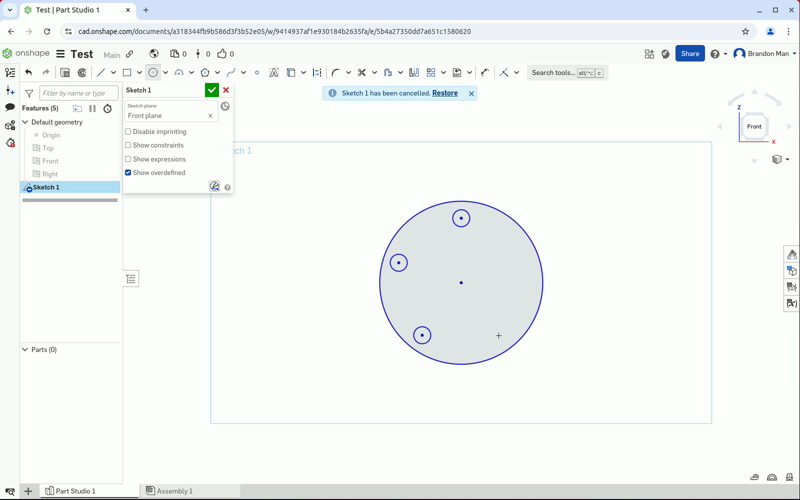
key_up(shift)
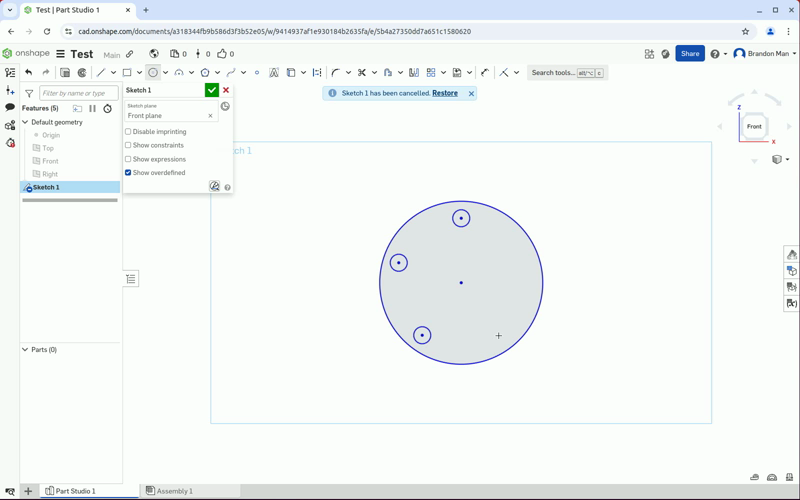
mouse_move(507, 335)
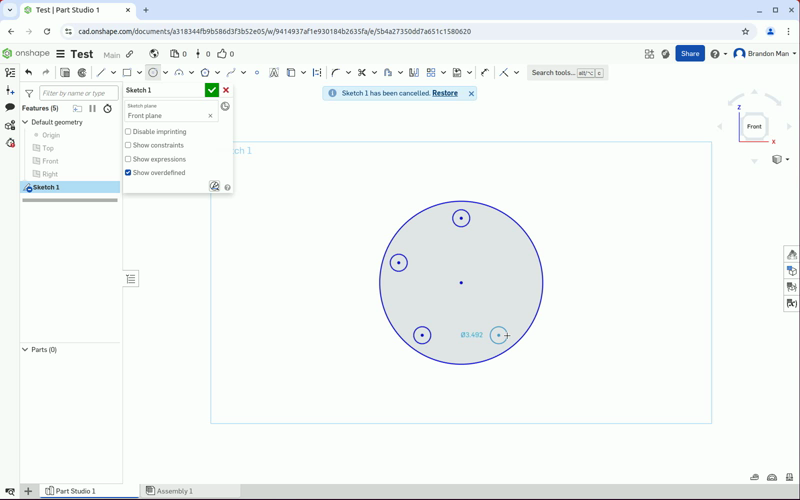
click(507, 335)
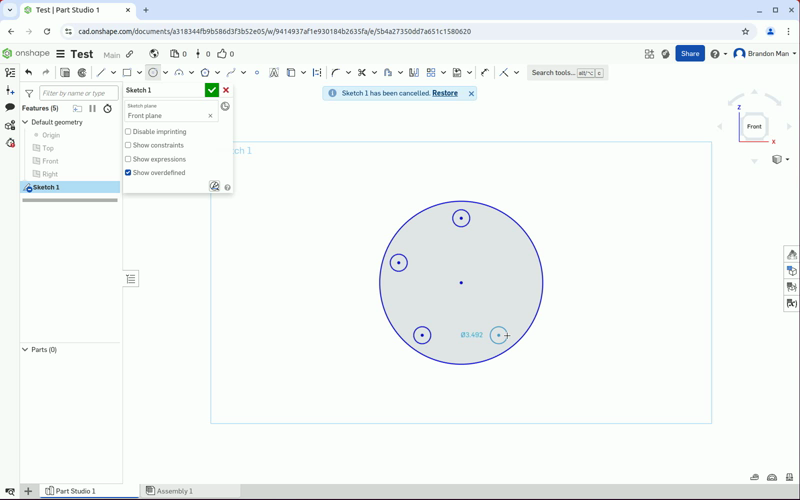
key(esc)
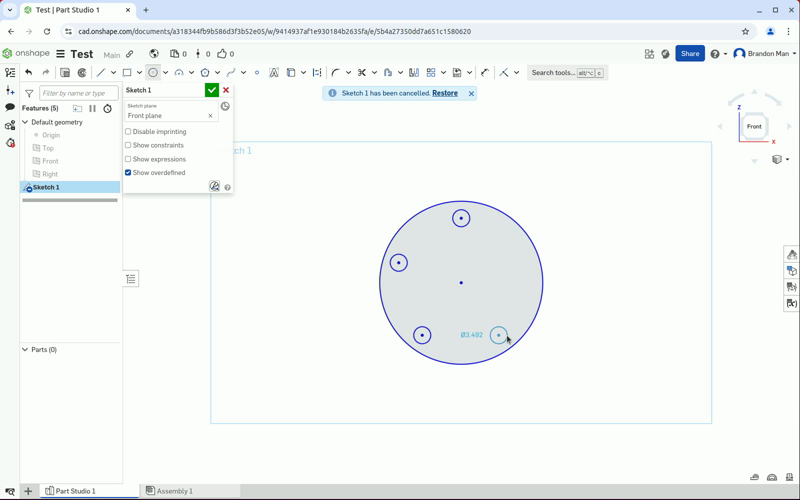
key(c)
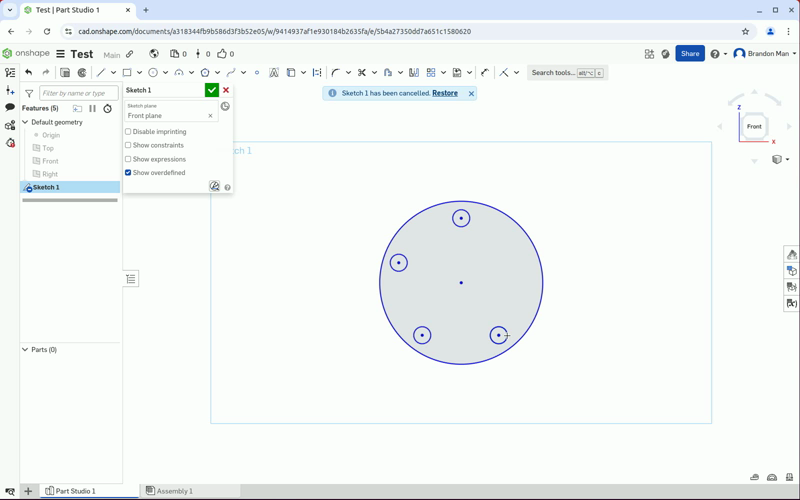
key_down(shift)
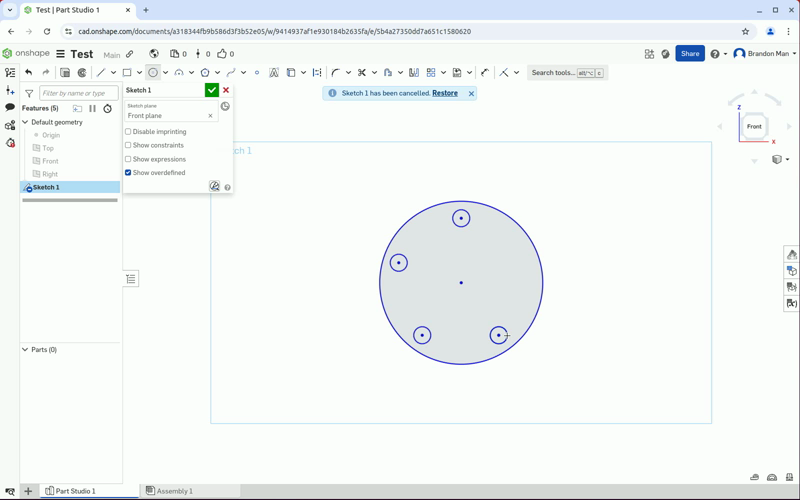
mouse_move(522, 262)
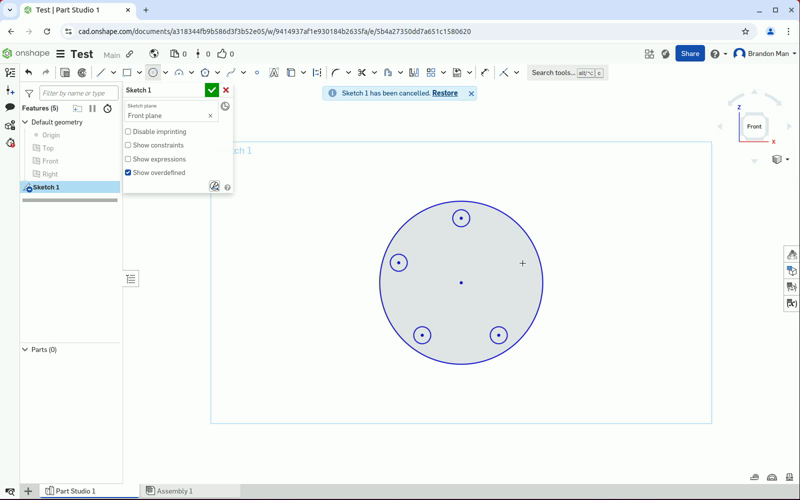
click(522, 262)
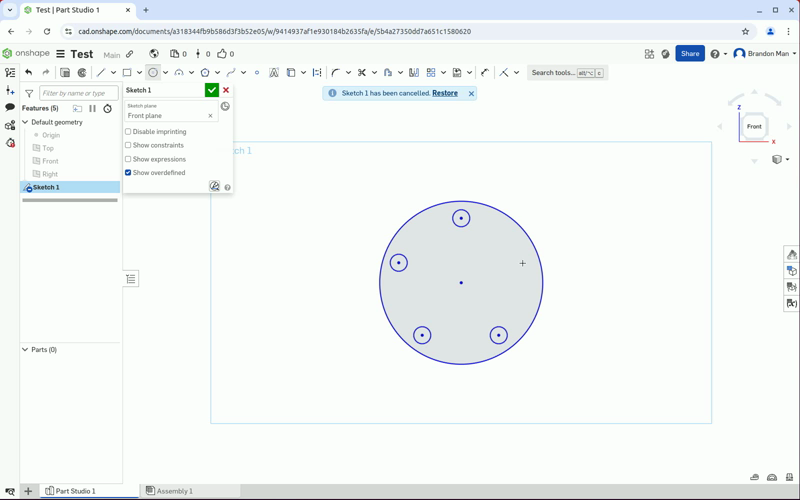
key_up(shift)
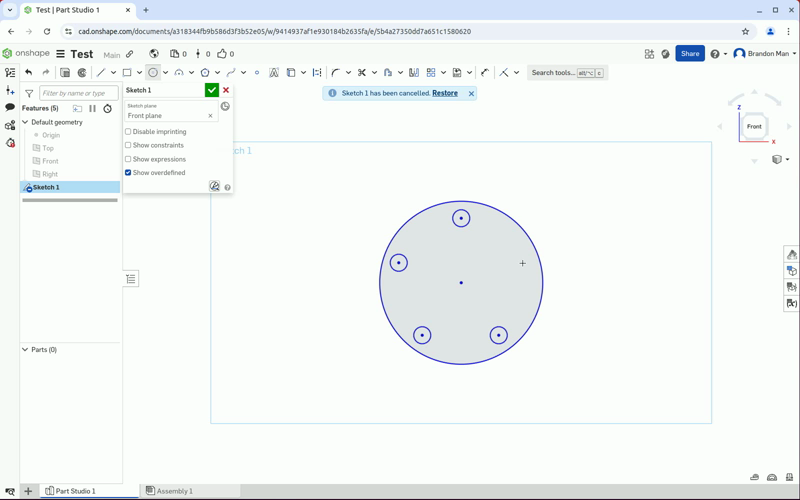
mouse_move(531, 262)
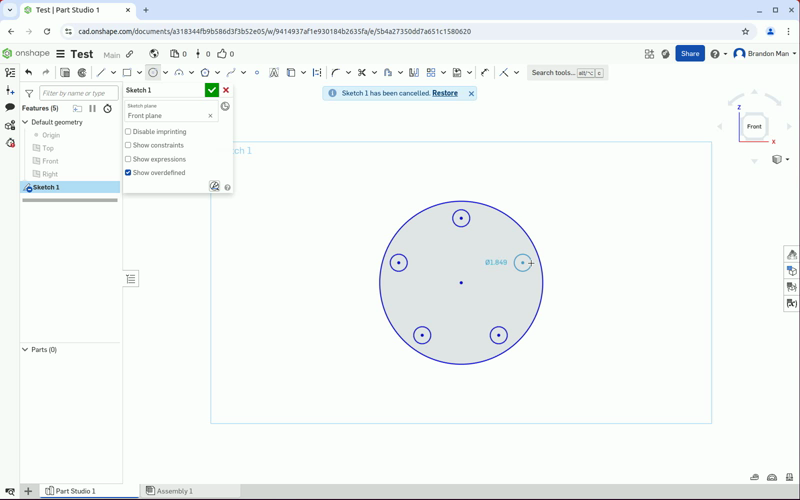
click(531, 262)
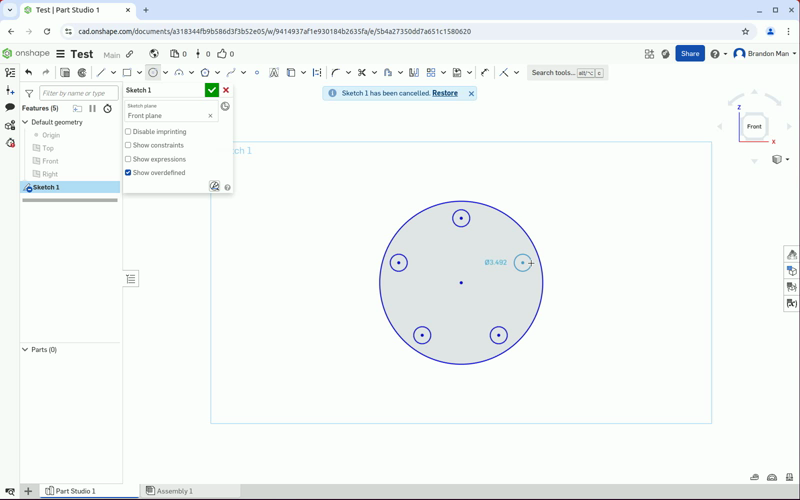
key(esc)
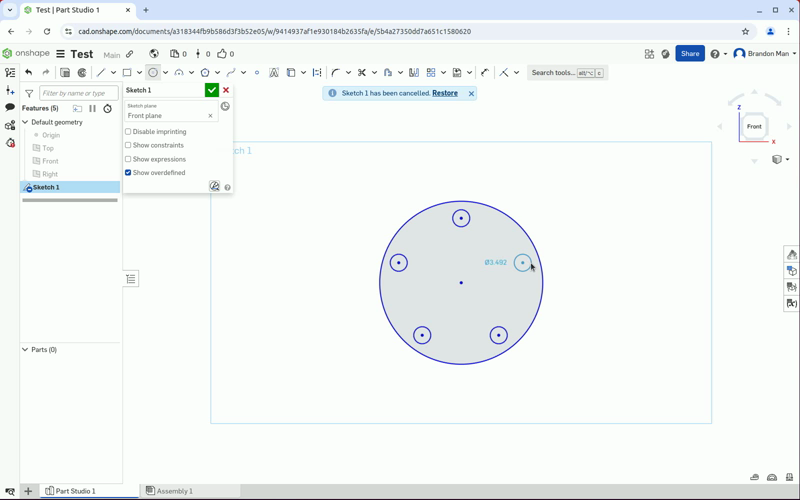
mouse_move(475, 273)
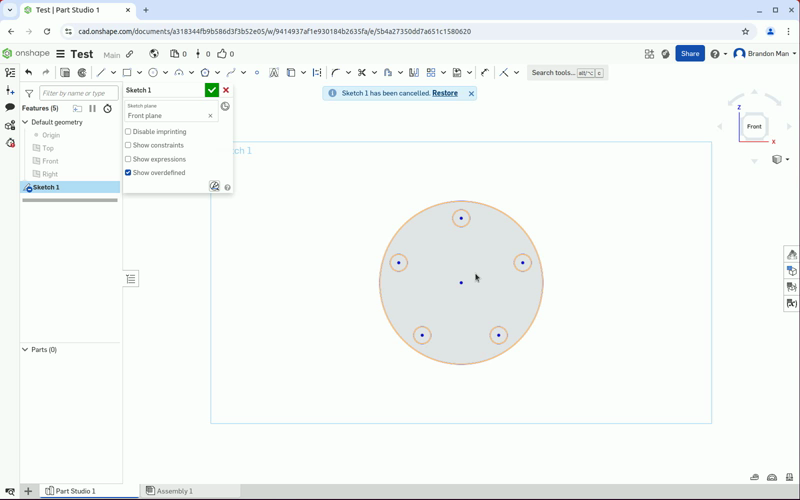
click(475, 273)
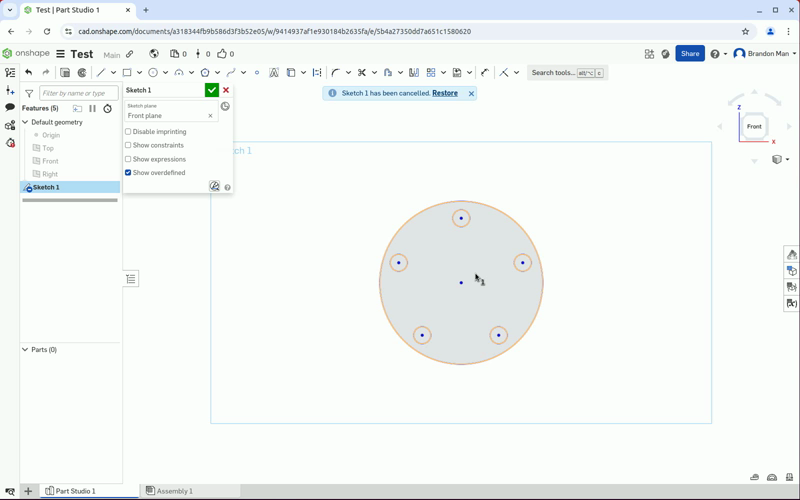
mouse_move(73, 352)
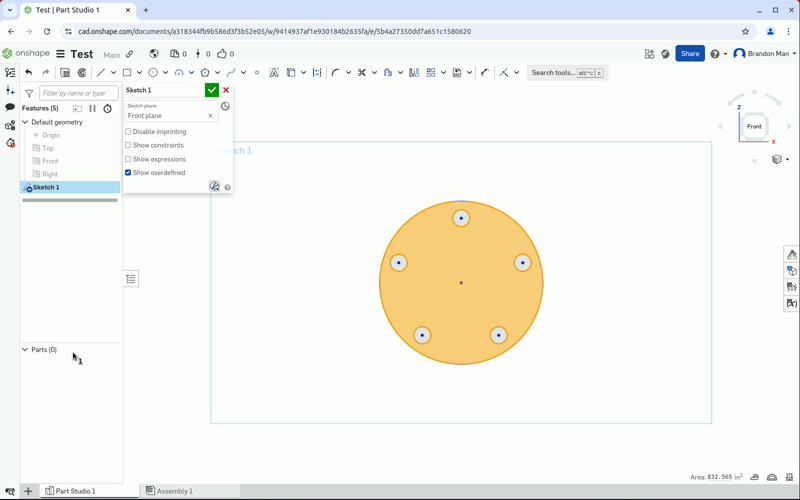
key(shift+y)
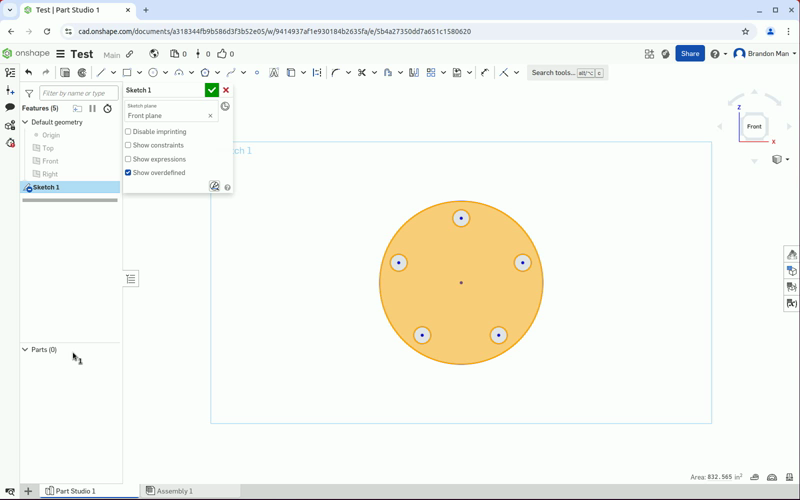
key(shift+e)
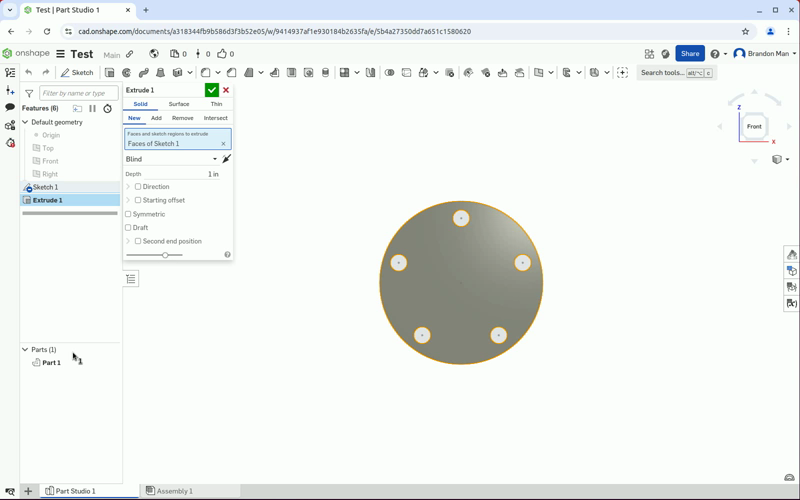
mouse_move(143, 106)
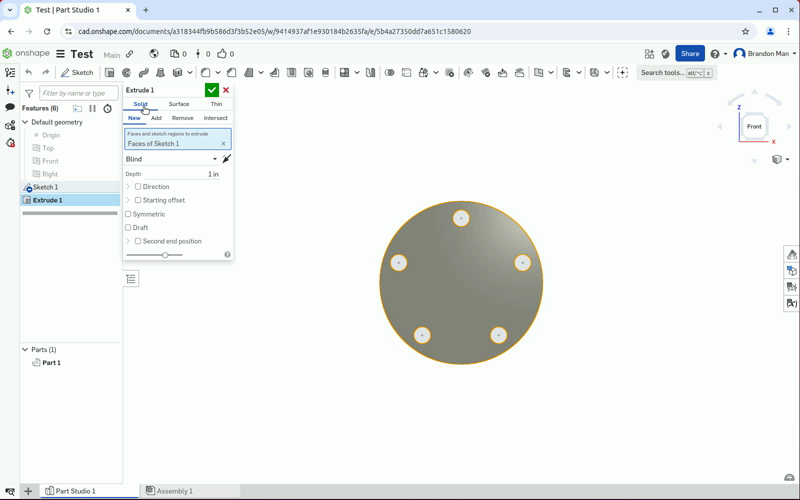
click(143, 106)
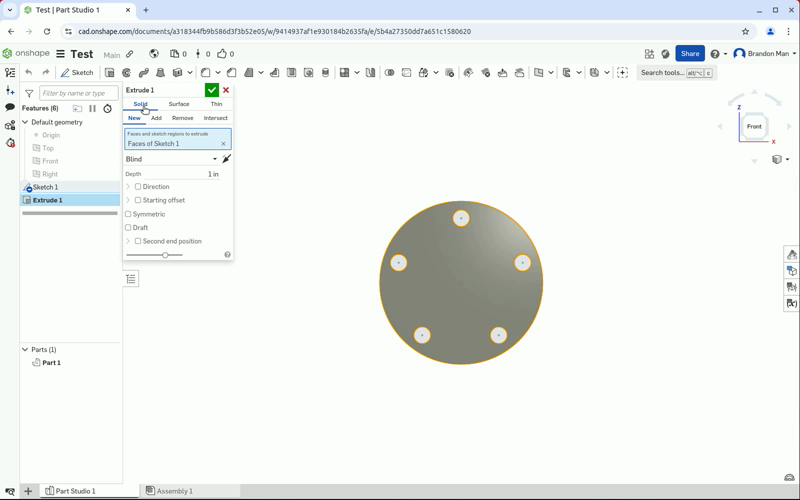
mouse_move(137, 120)
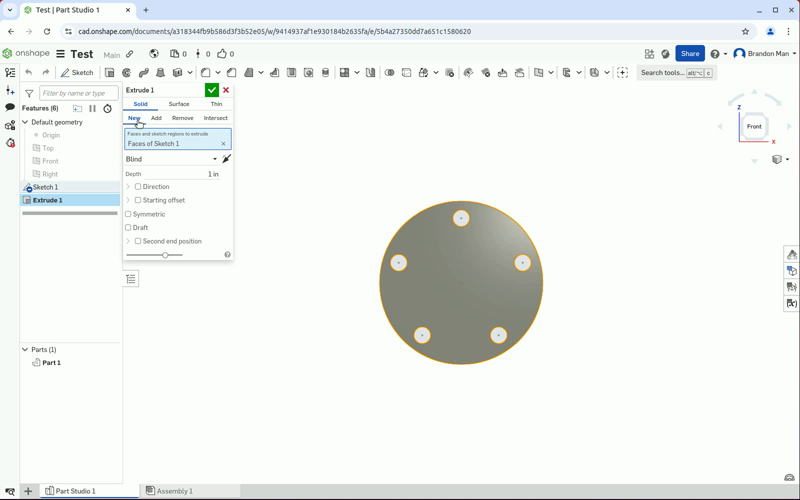
click(137, 120)
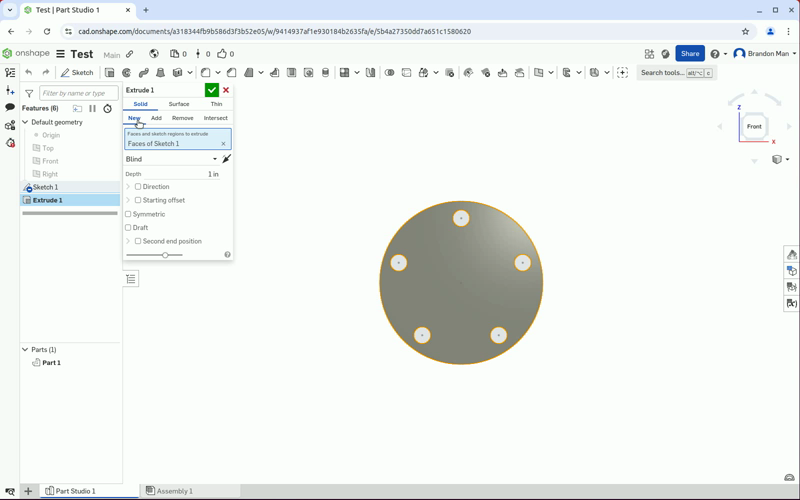
key(tab, 4)
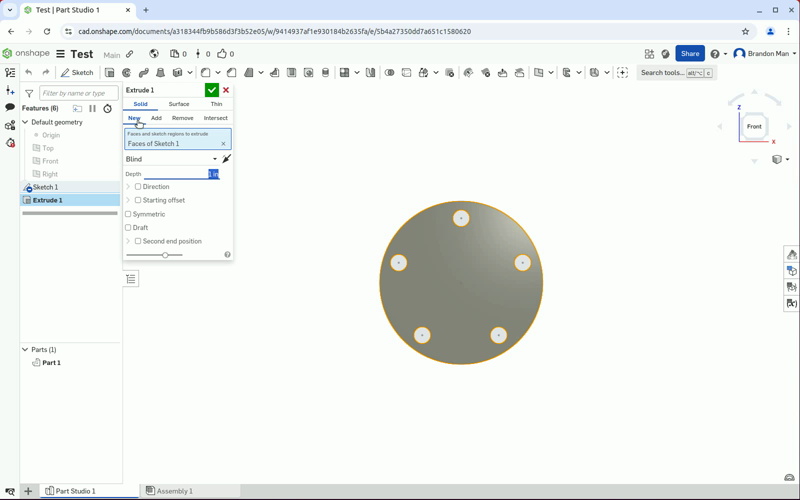
text(7.703)
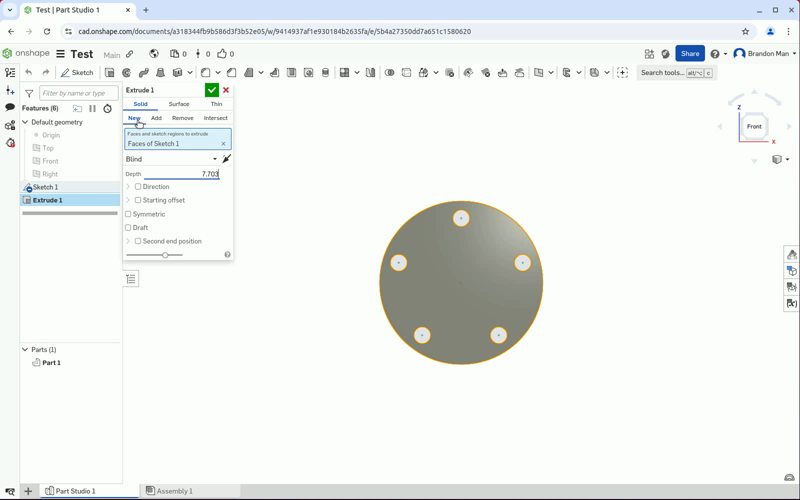
key(enter)
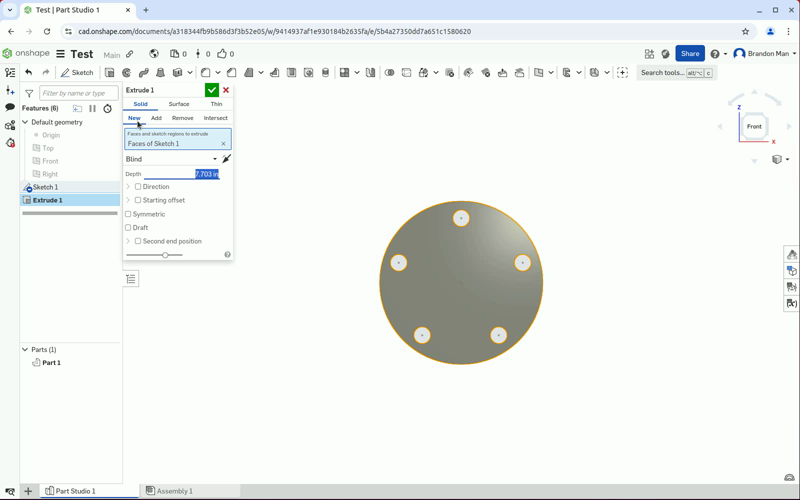
key(shift+h)
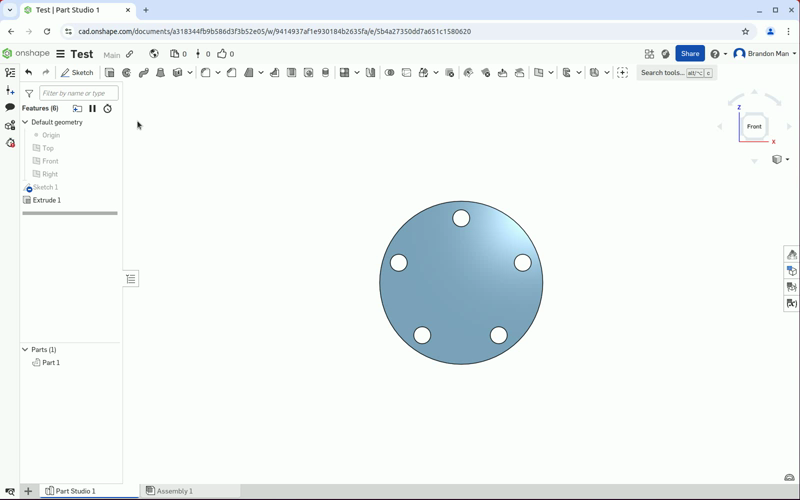
key(shift+h)
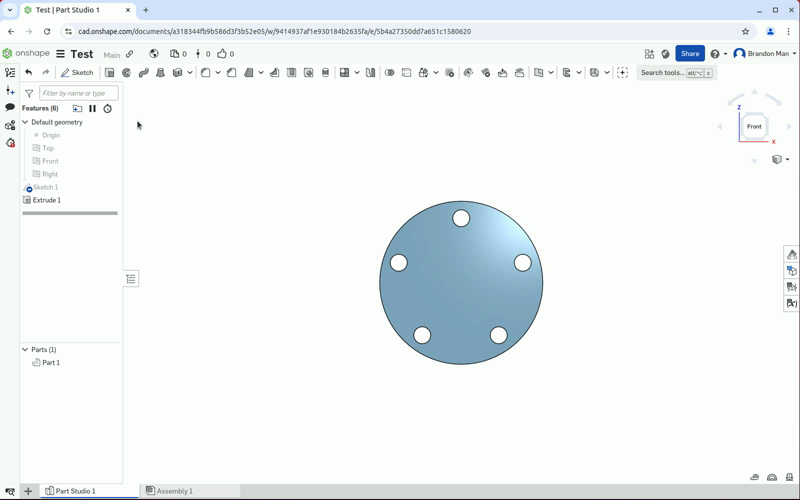
mouse_move(73, 189)
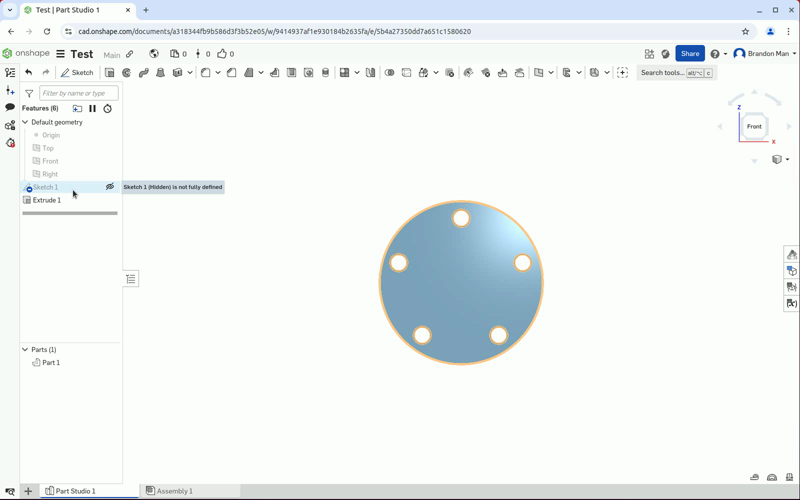
click(73, 189)
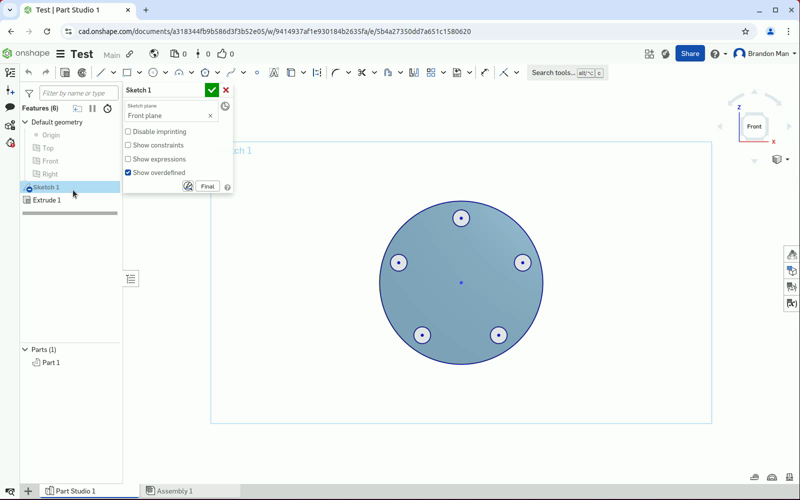
mouse_move(229, 92)
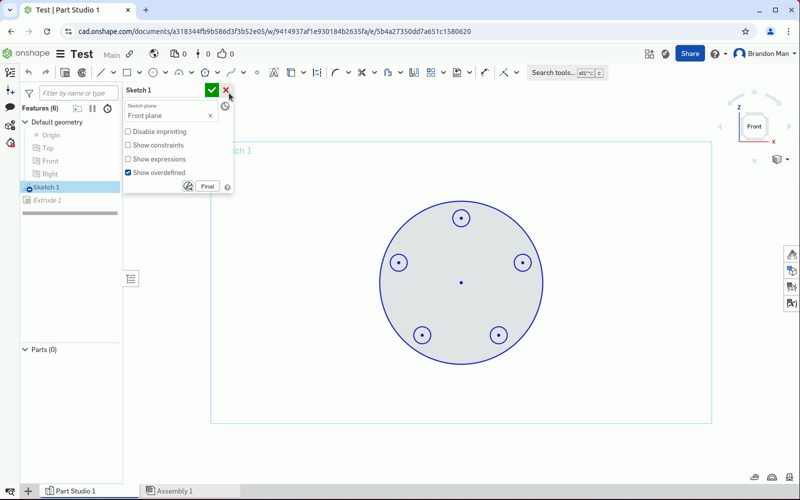
click(229, 92)
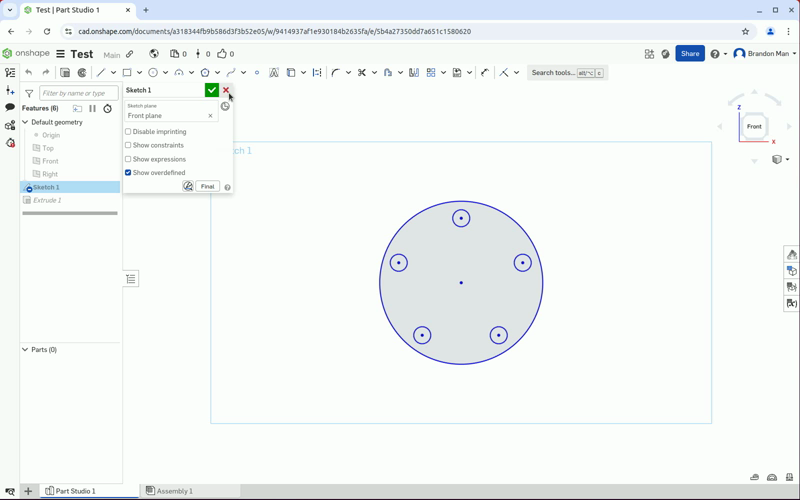
key(shift+s)
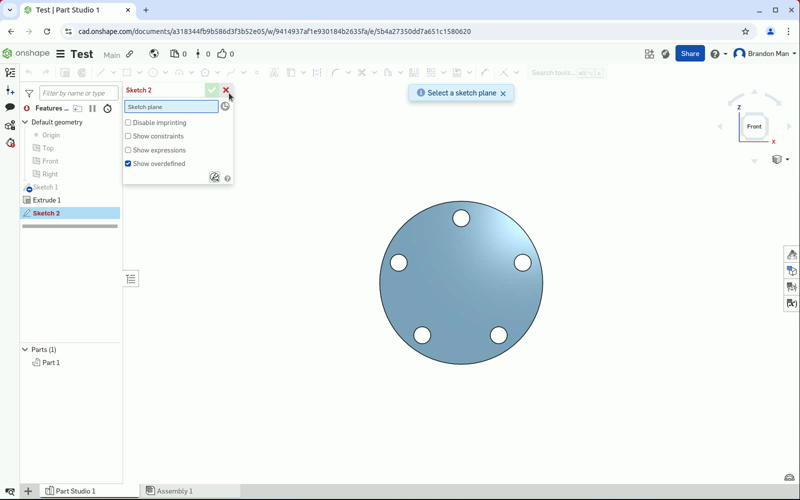
mouse_move(73, 163)
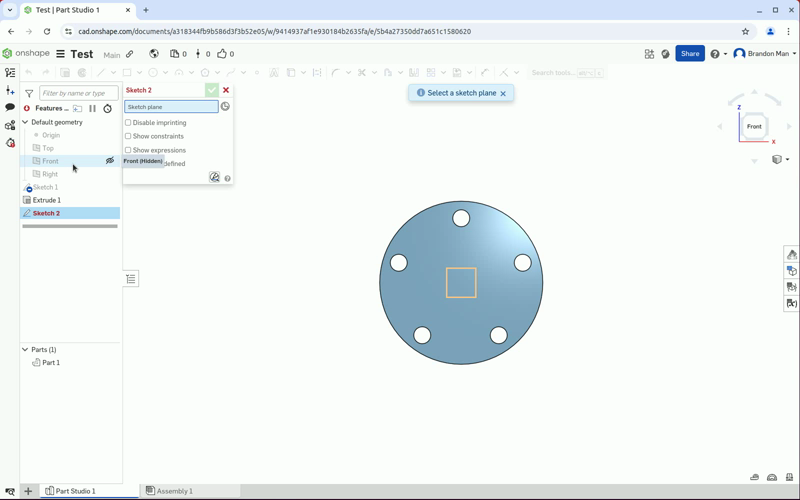
click(73, 163)
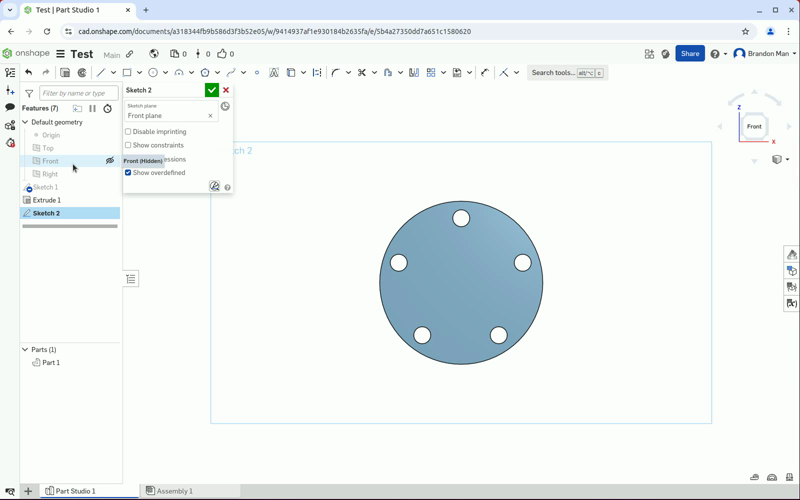
mouse_move(73, 352)
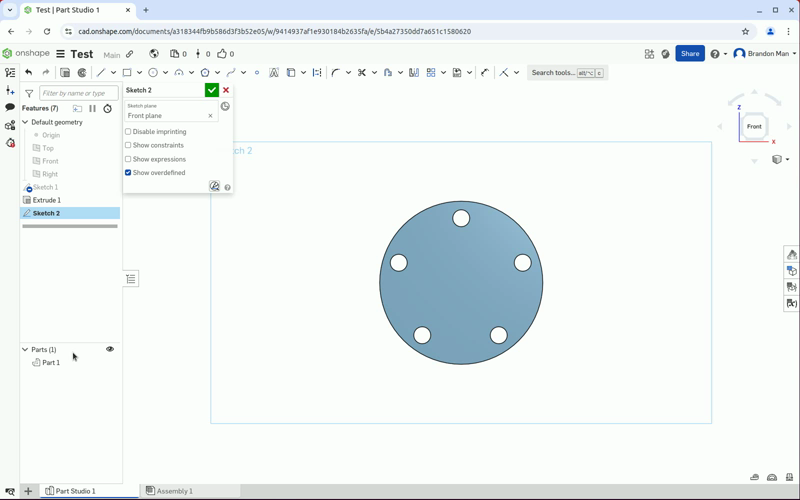
key(y)
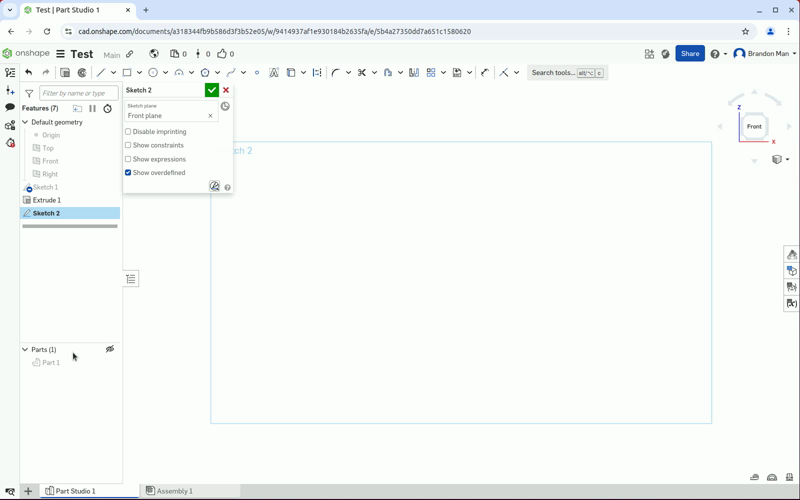
key(c)
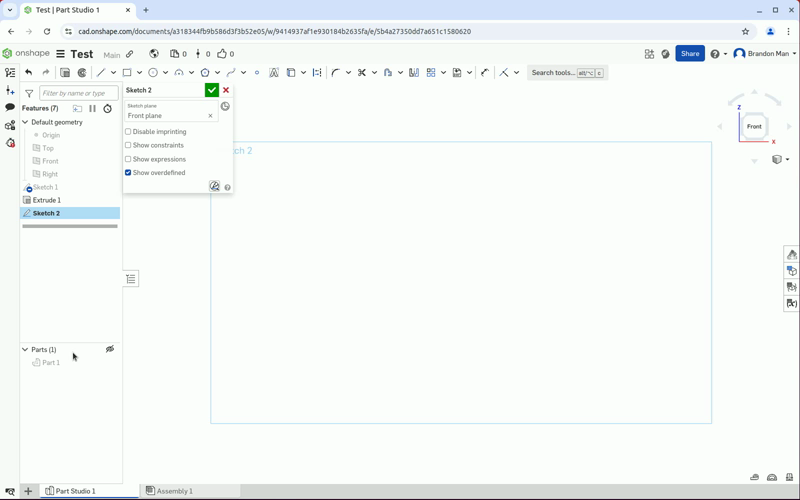
key_down(shift)
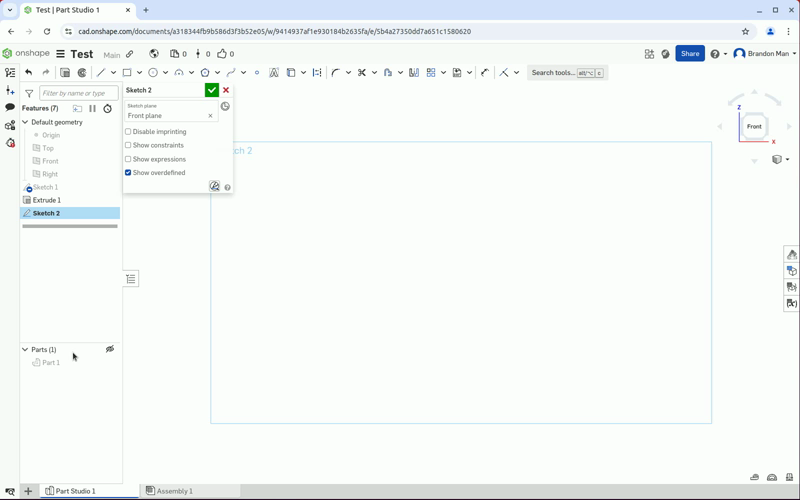
mouse_move(356, 195)
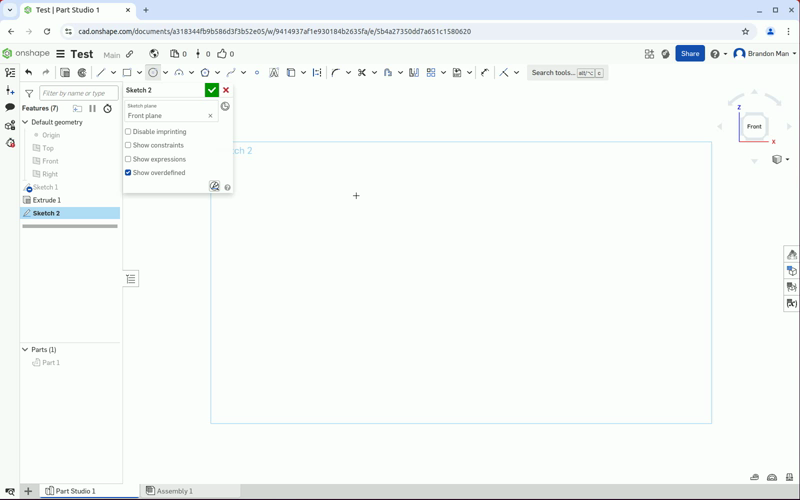
click(356, 195)
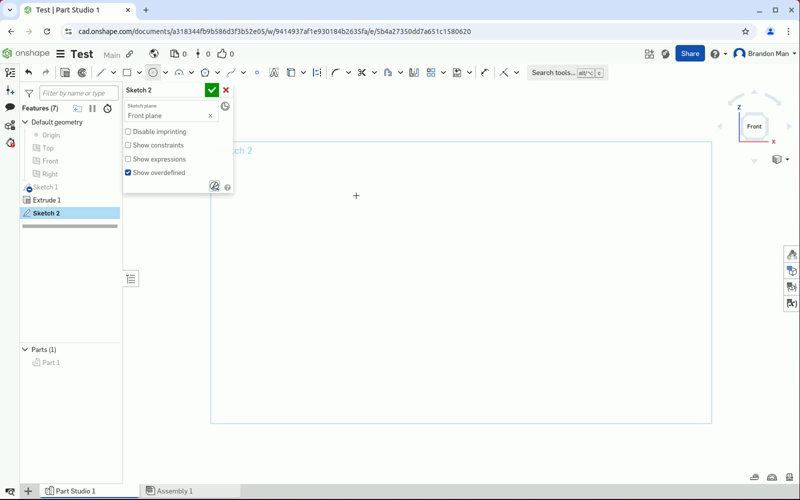
key_up(shift)
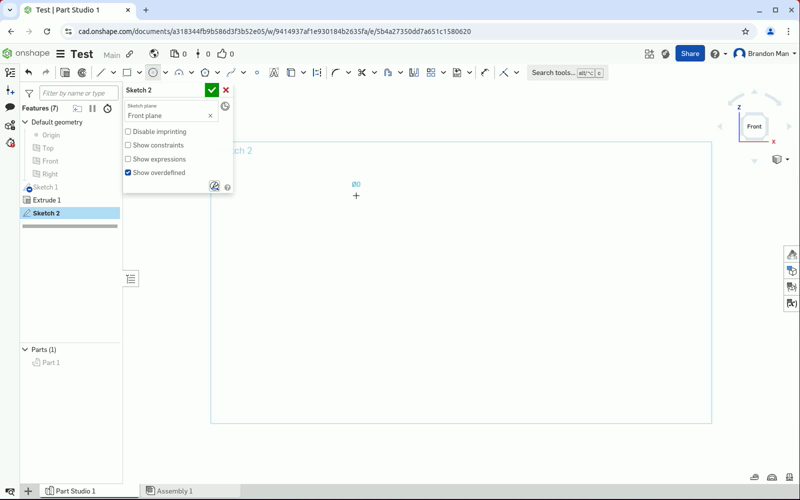
mouse_move(364, 195)
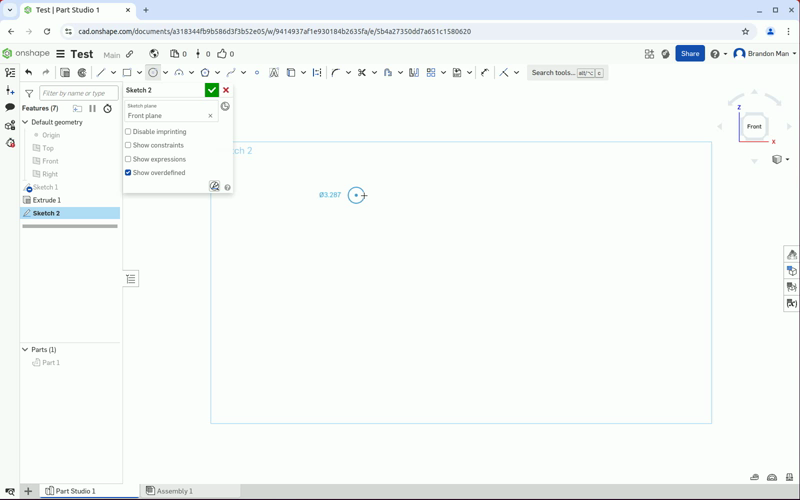
click(364, 195)
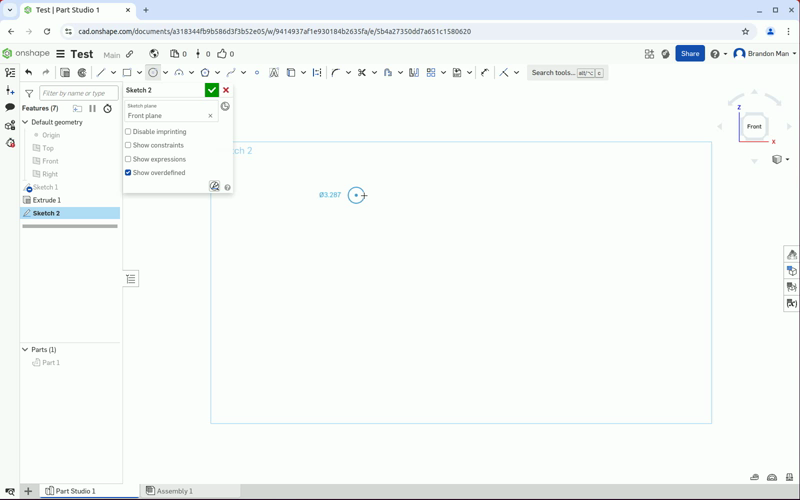
key(esc)
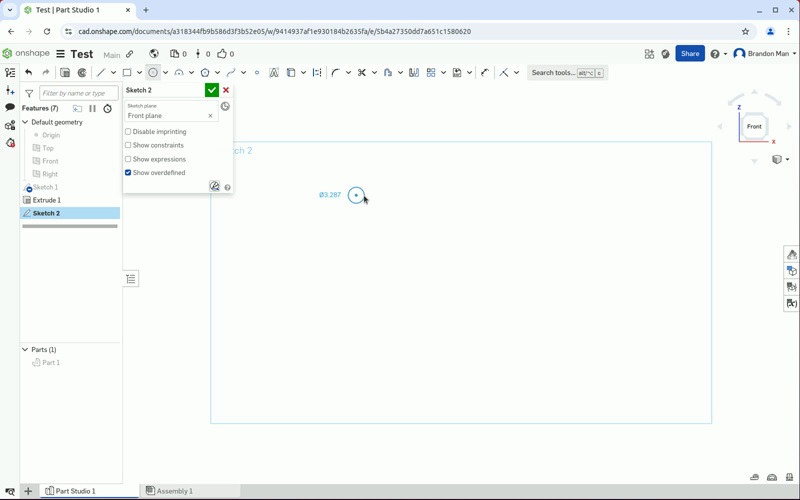
mouse_move(362, 191)
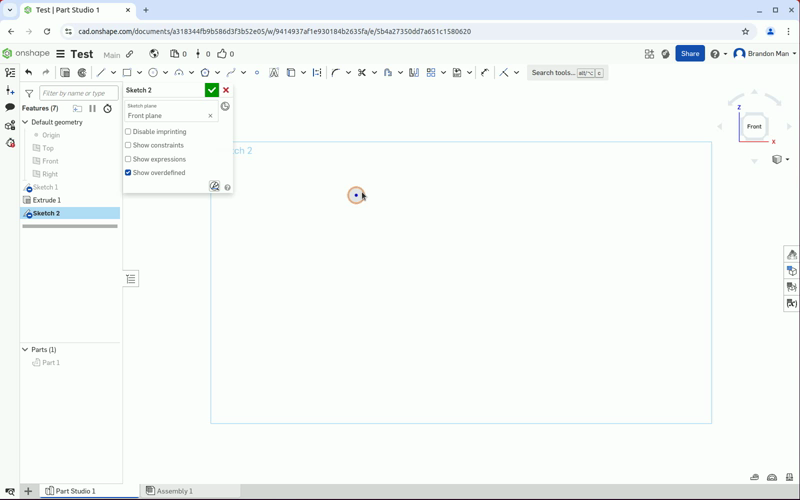
scroll(6)
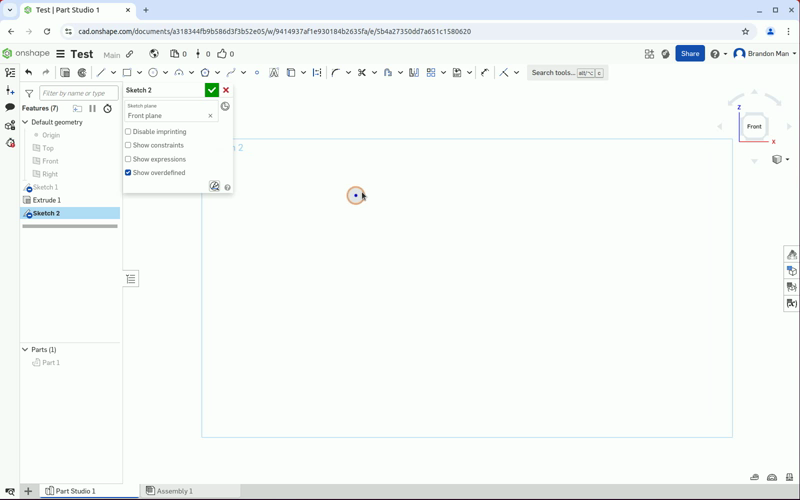
scroll(6)
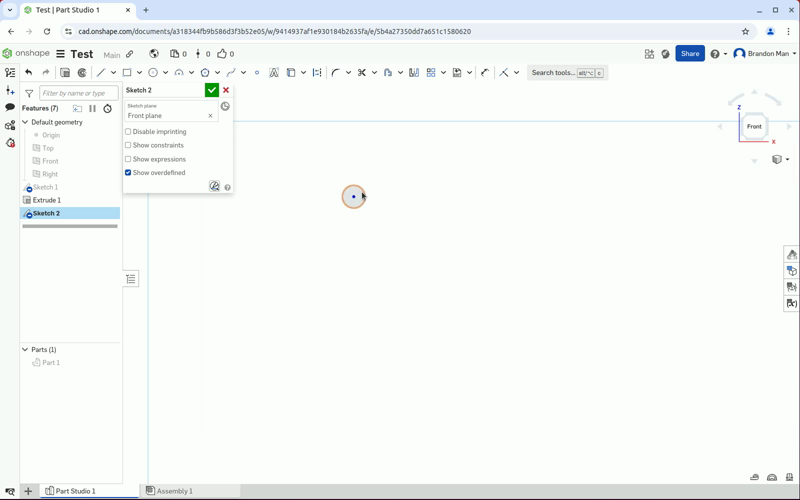
scroll(6)
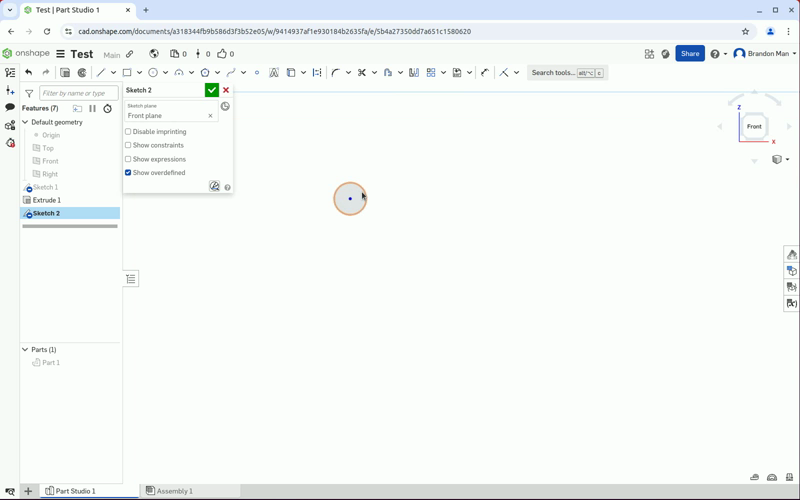
scroll(6)
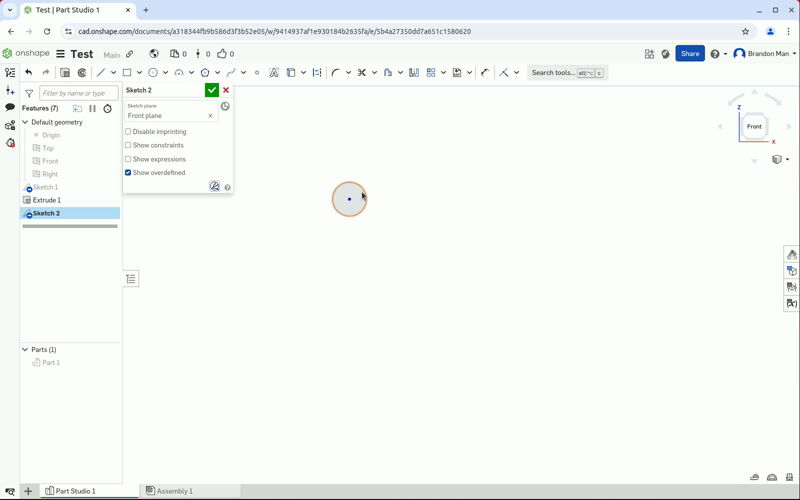
scroll(6)
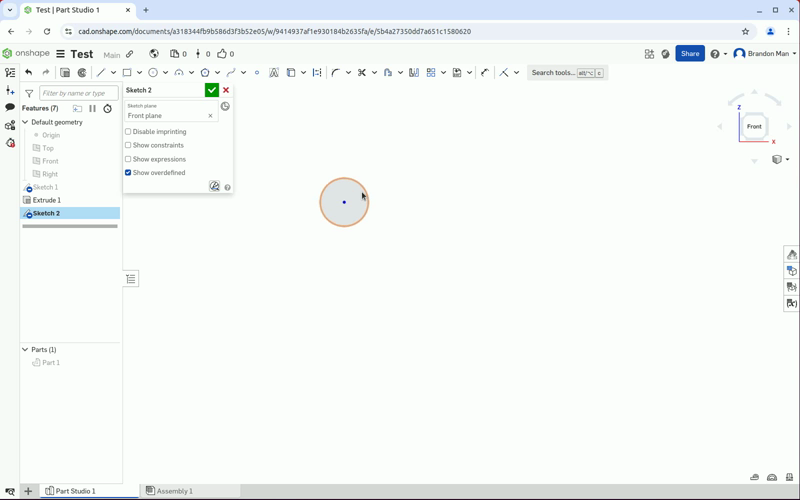
scroll(6)
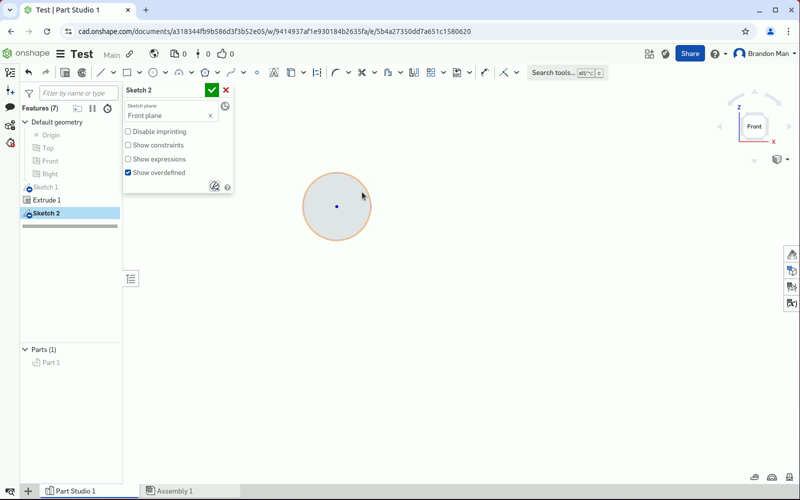
scroll(6)
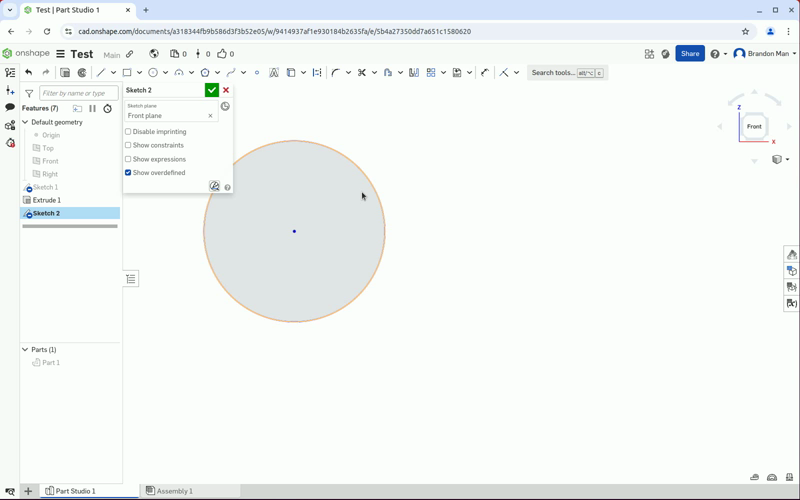
click(362, 191)
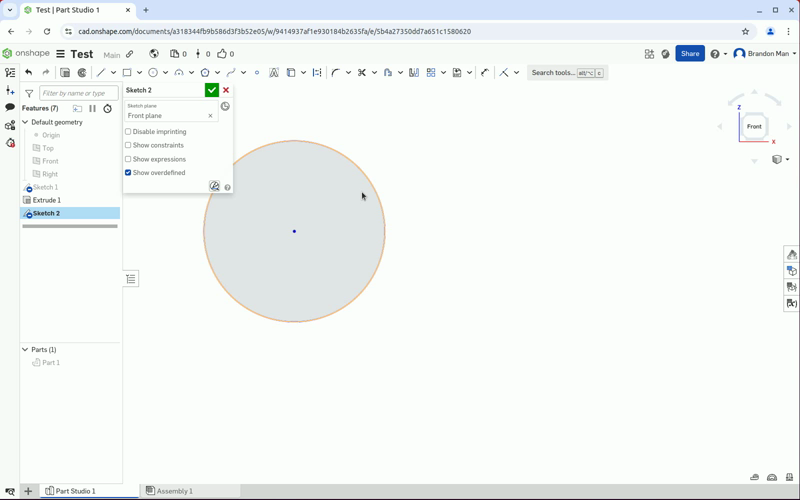
scroll(-6)
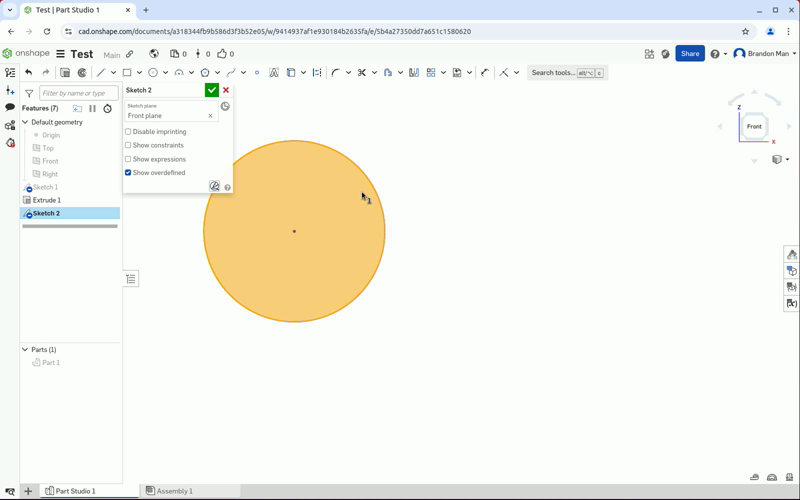
scroll(-6)
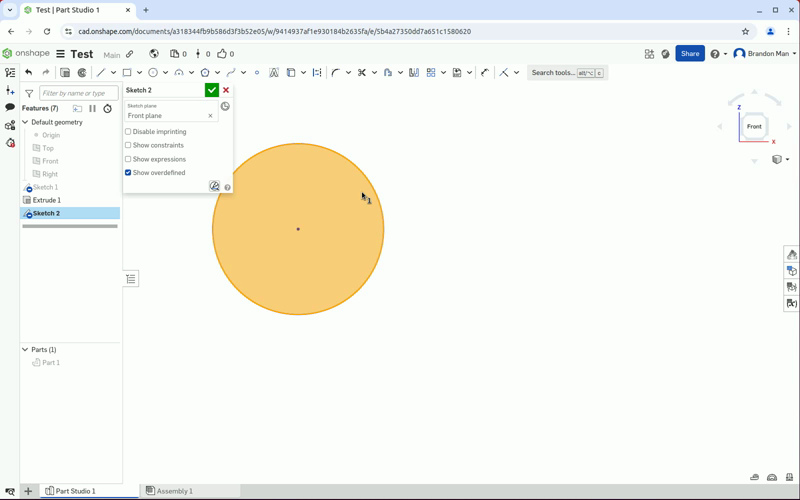
scroll(-6)
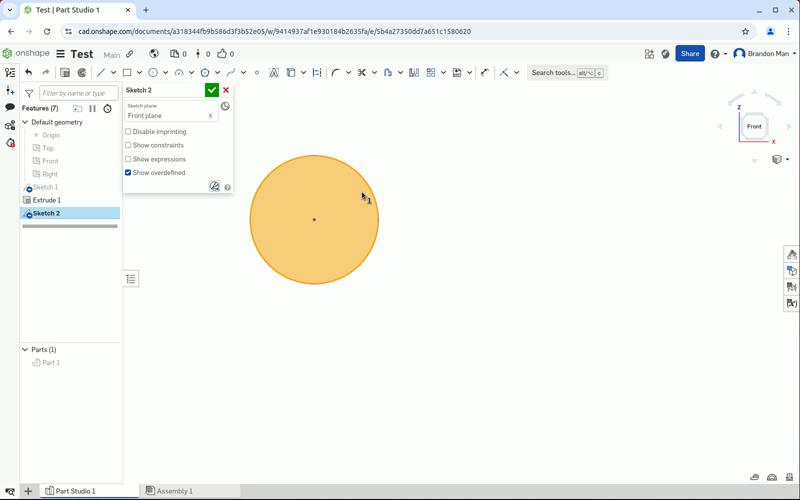
scroll(-6)
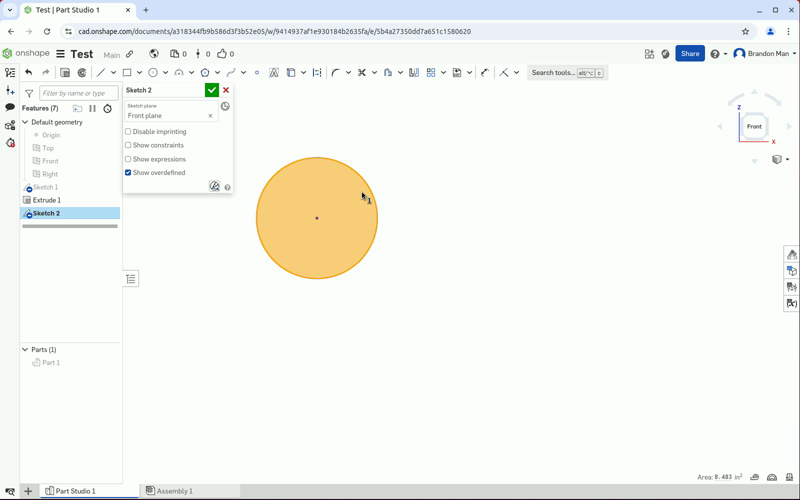
scroll(-6)
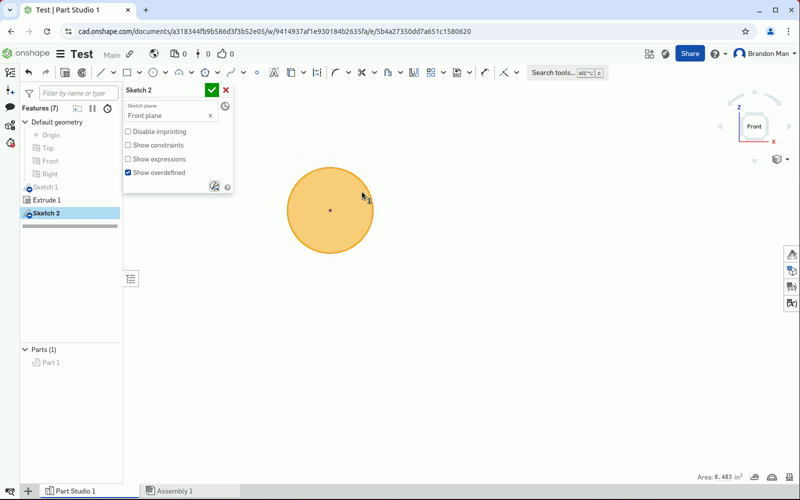
scroll(-6)
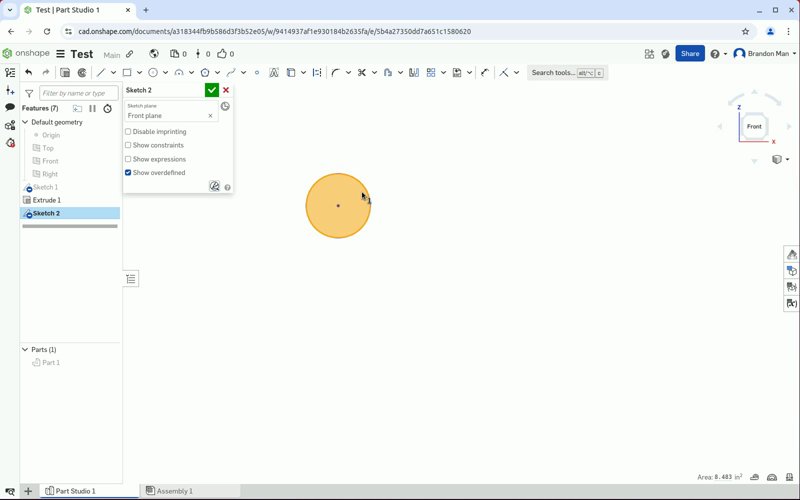
scroll(-6)
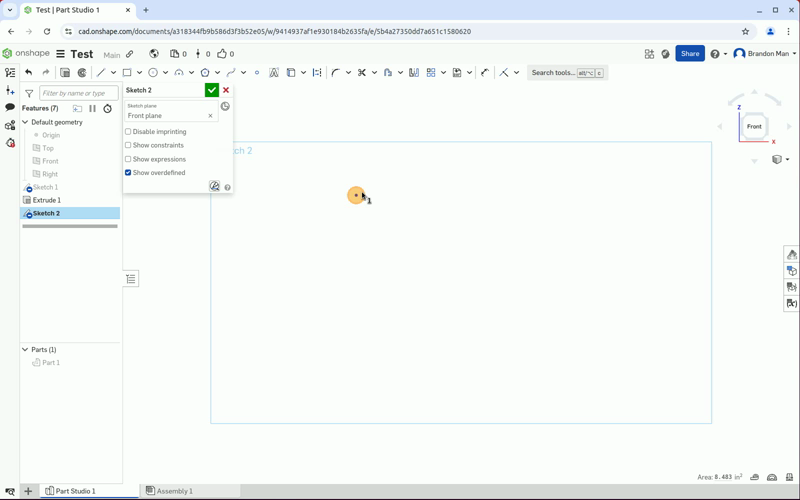
mouse_move(73, 352)
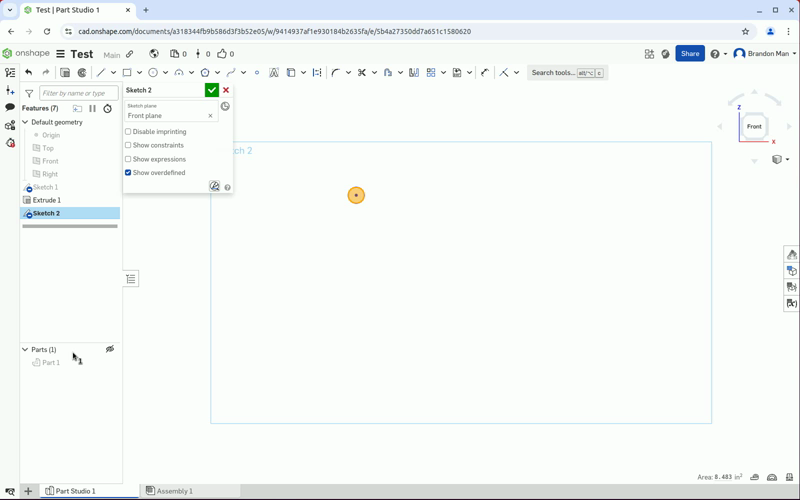
key(shift+y)
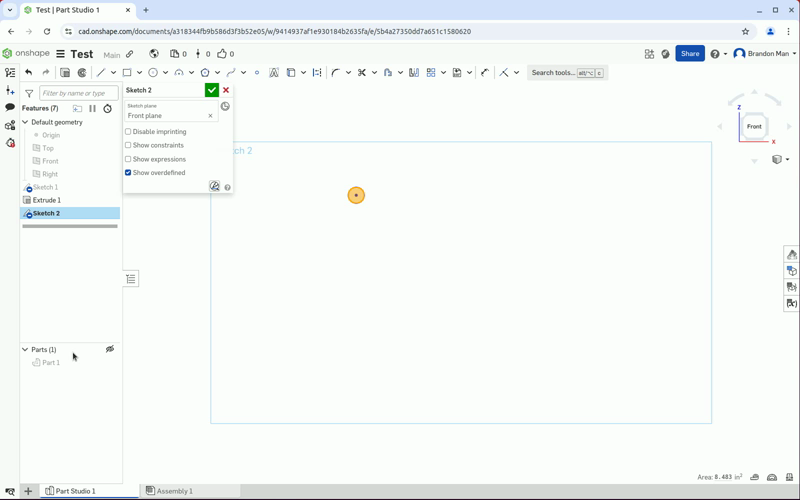
key(shift+e)
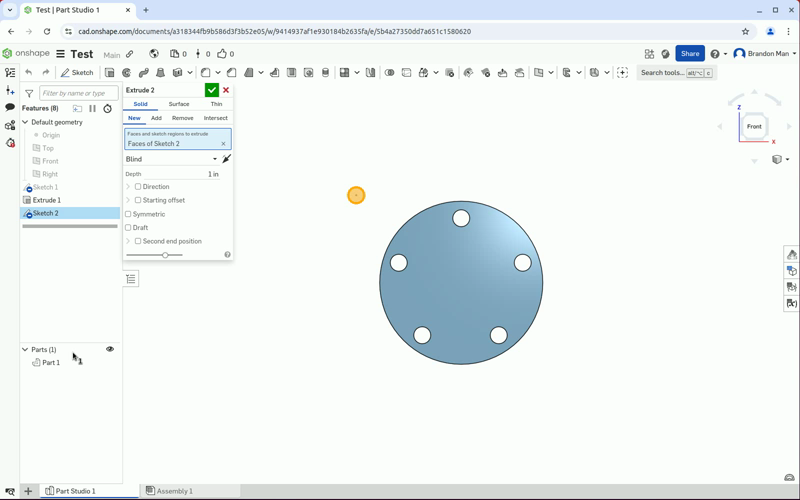
mouse_move(143, 106)
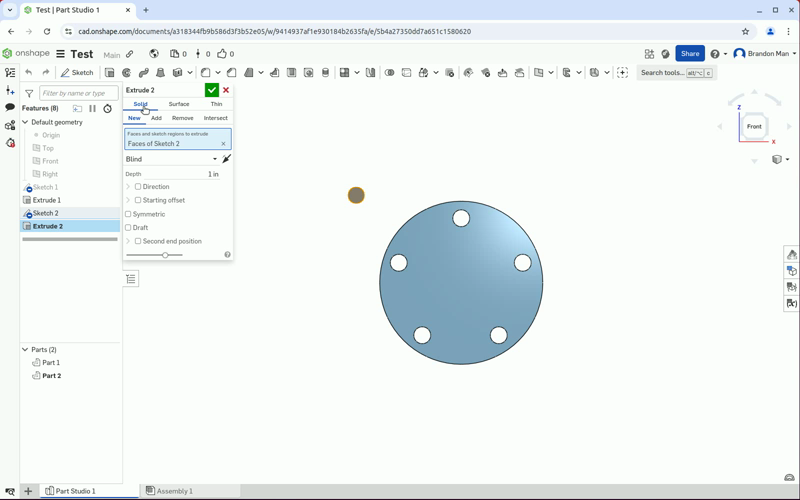
click(143, 106)
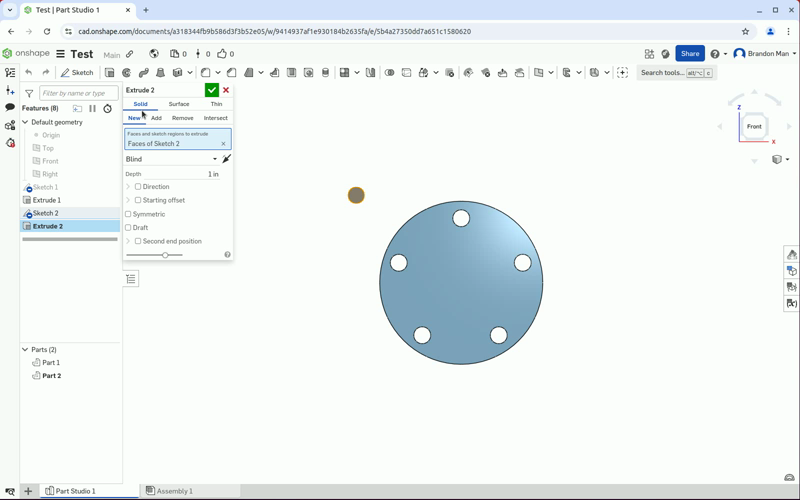
mouse_move(137, 120)
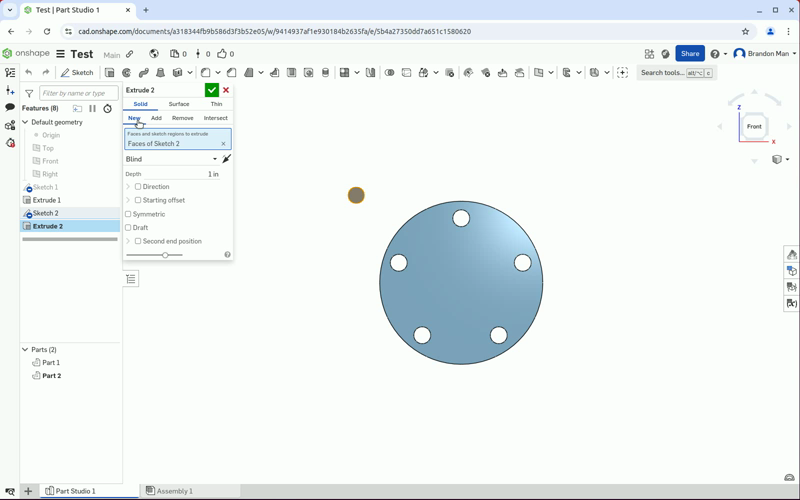
click(137, 120)
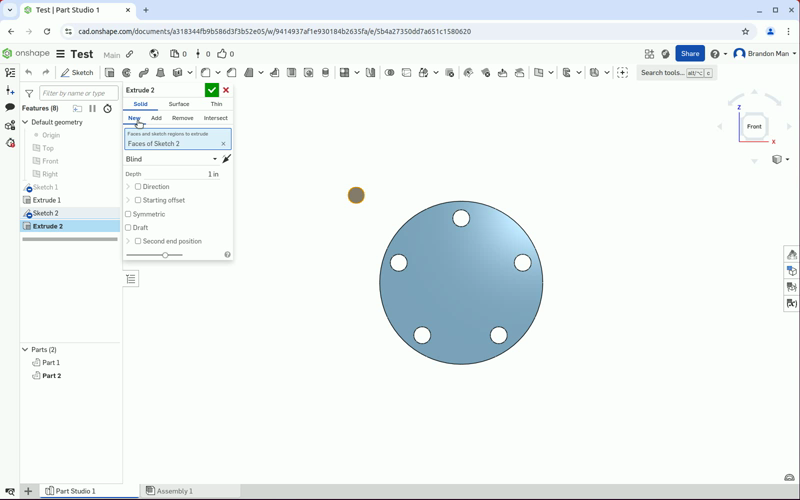
key(tab, 4)
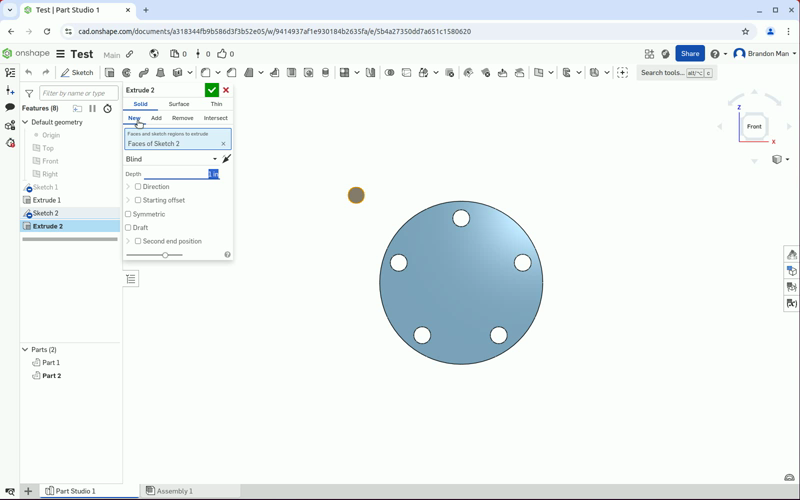
text(7.703)
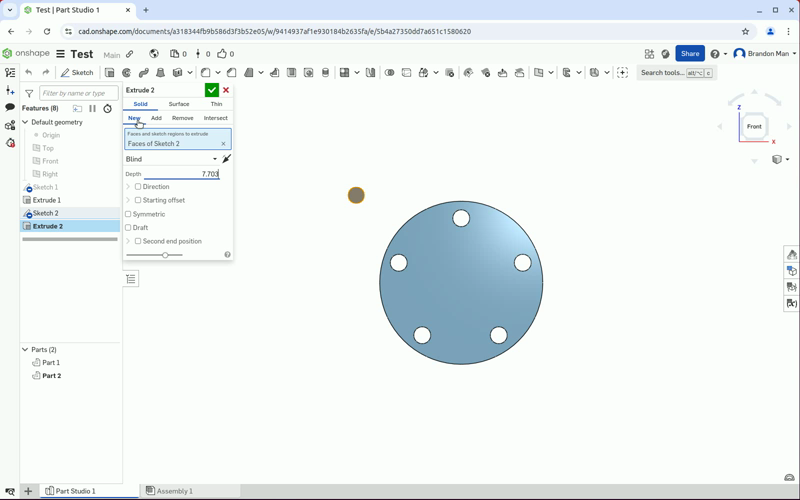
key(enter)
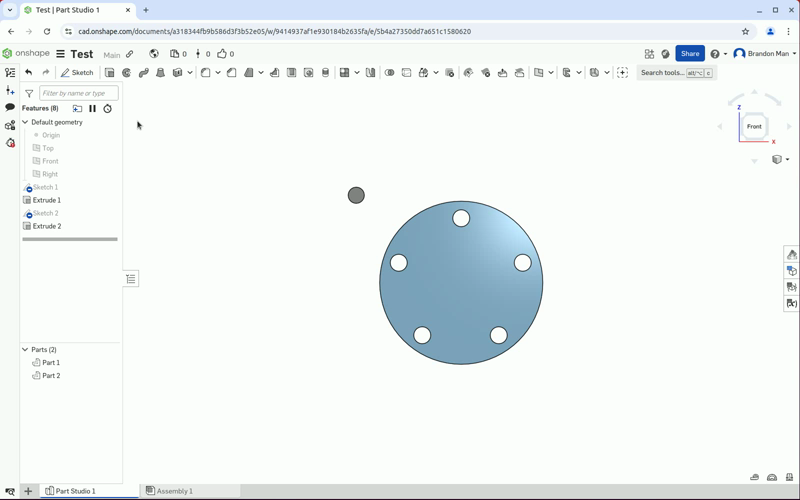
key(shift+h)
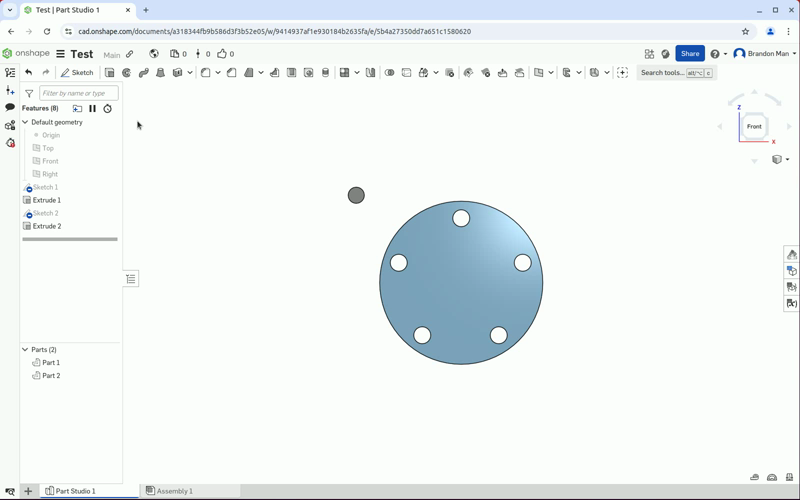
key(shift+h)
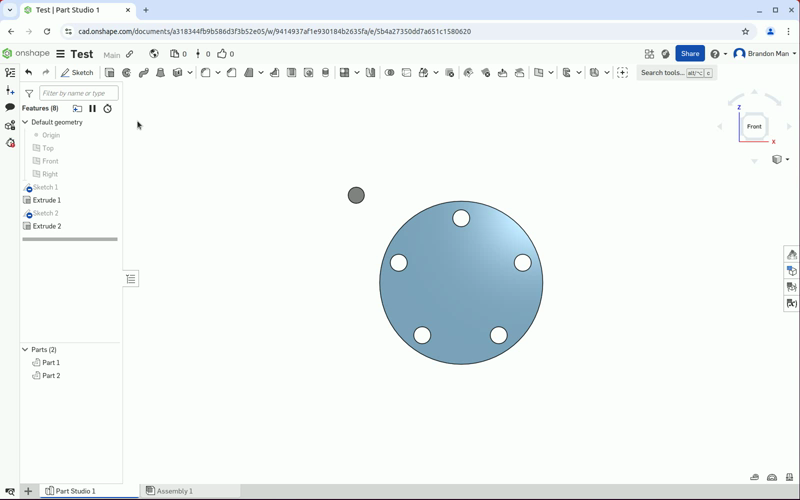
key(shift+7)
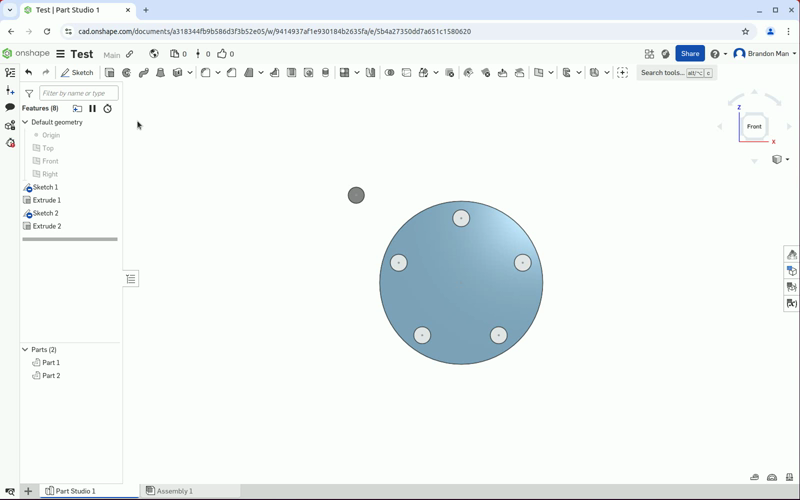
key(left, 2)
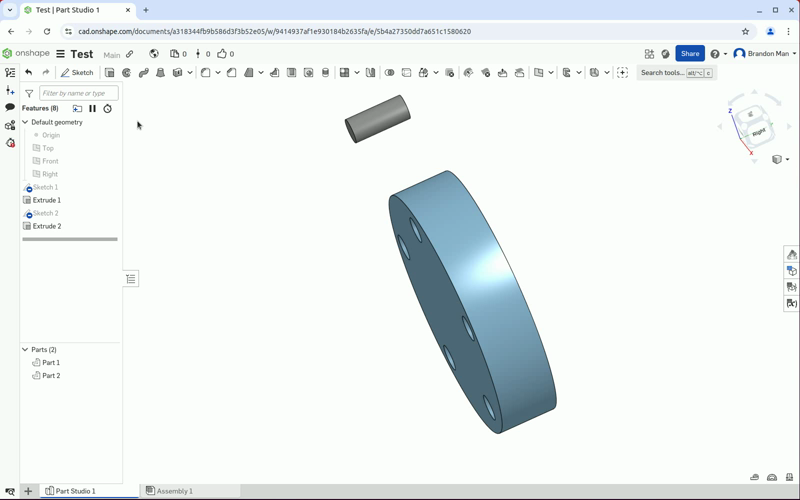
key(down, 2)
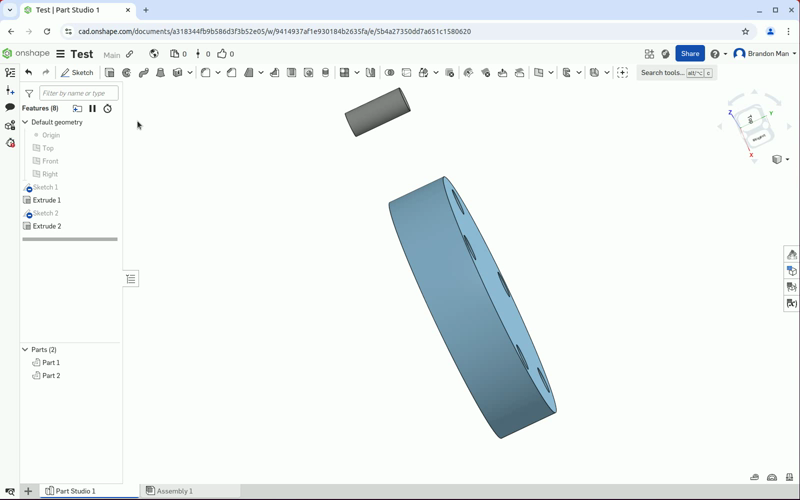
key(up, 2)
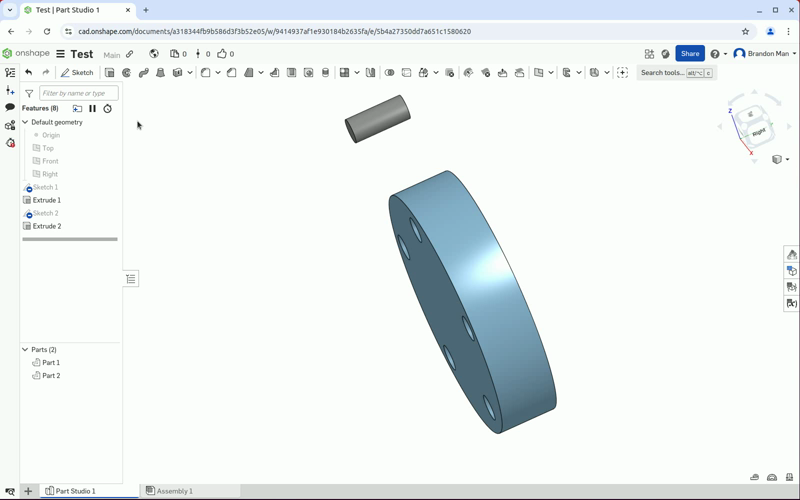
key(right, 2)
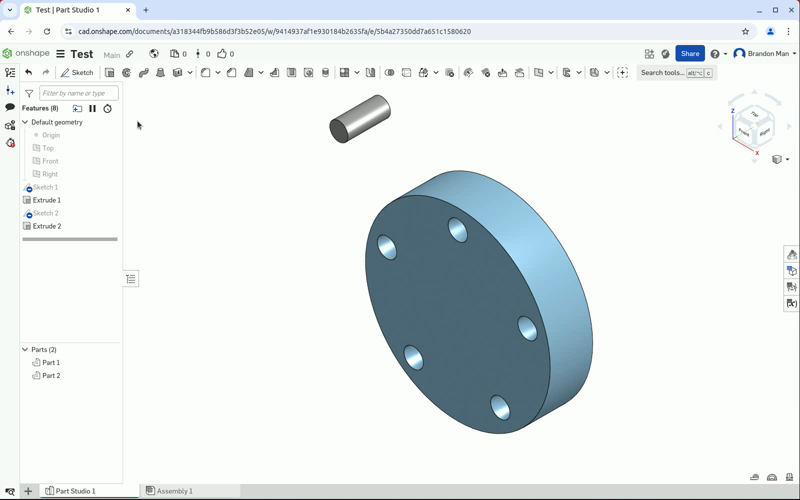
mouse_move(73, 189)
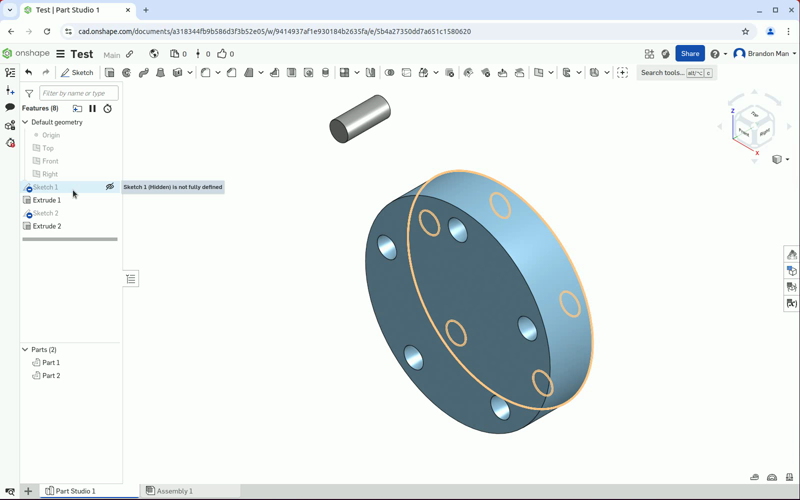
click(73, 189)